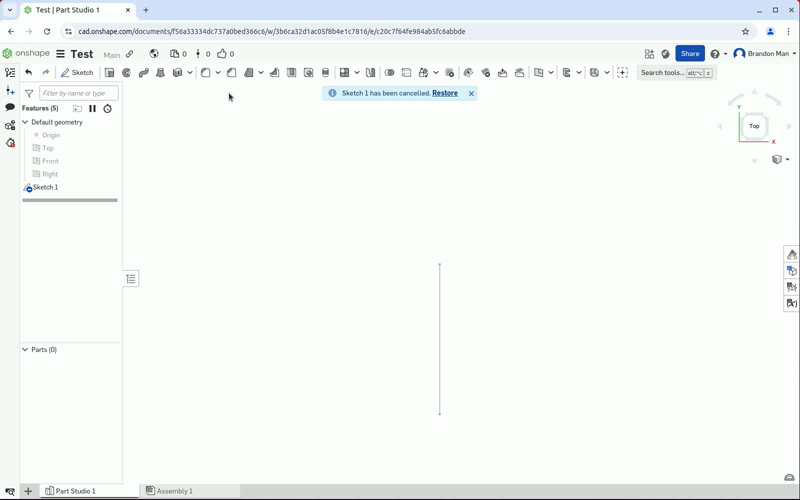
key(shift+h)
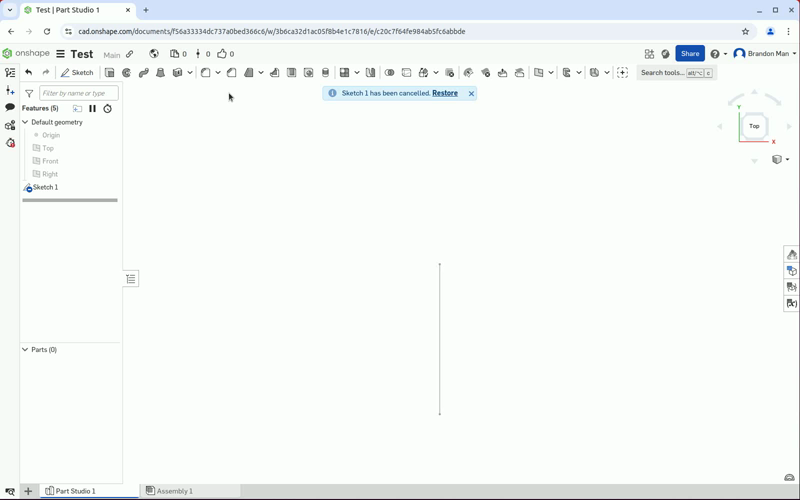
key(shift+s)
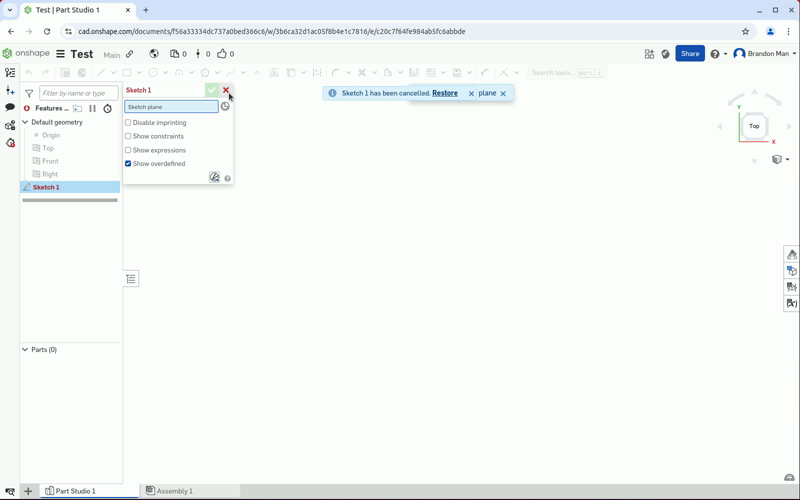
mouse_move(73, 150)
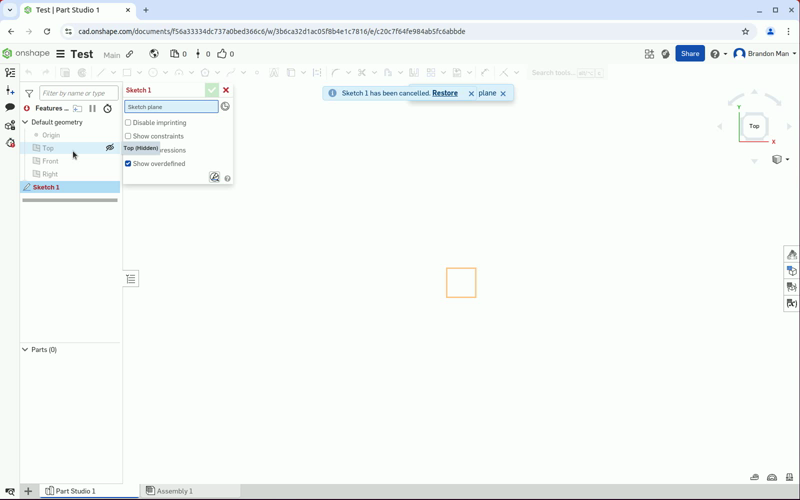
click(73, 150)
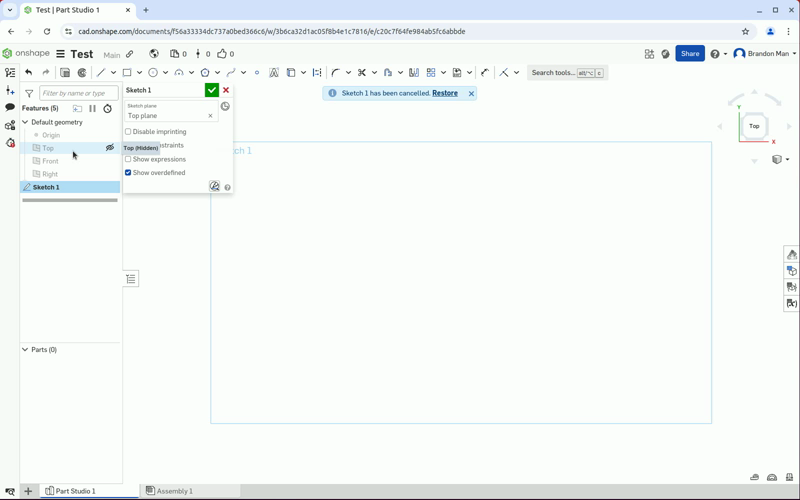
mouse_move(73, 352)
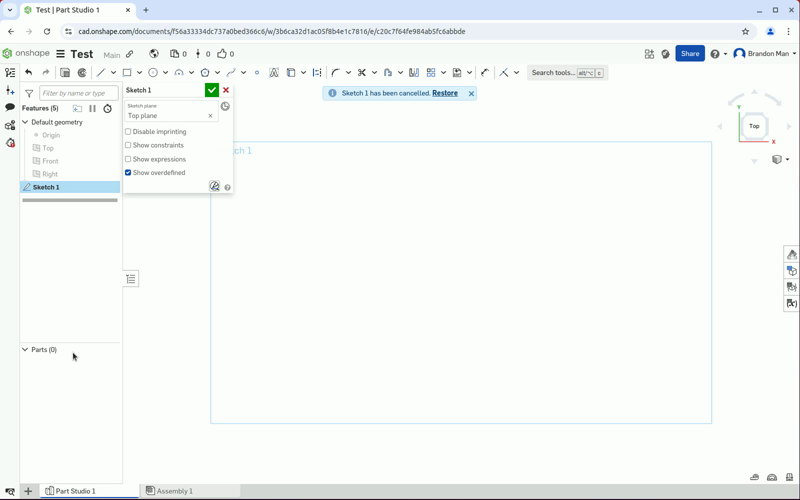
key(y)
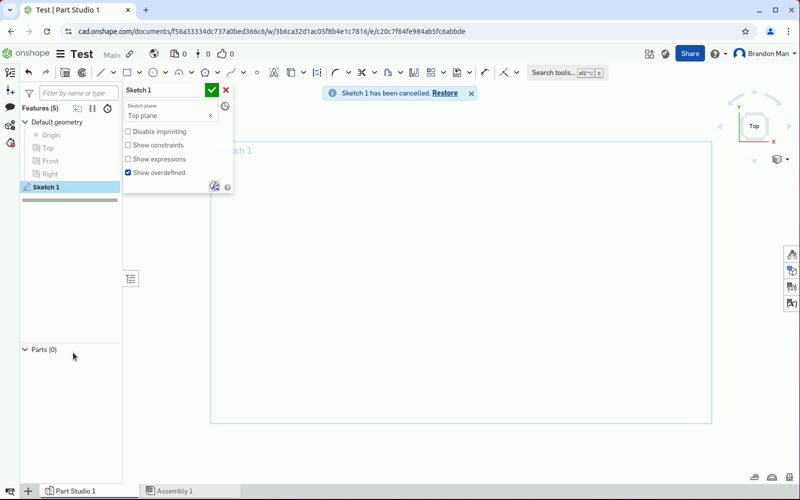
key(c)
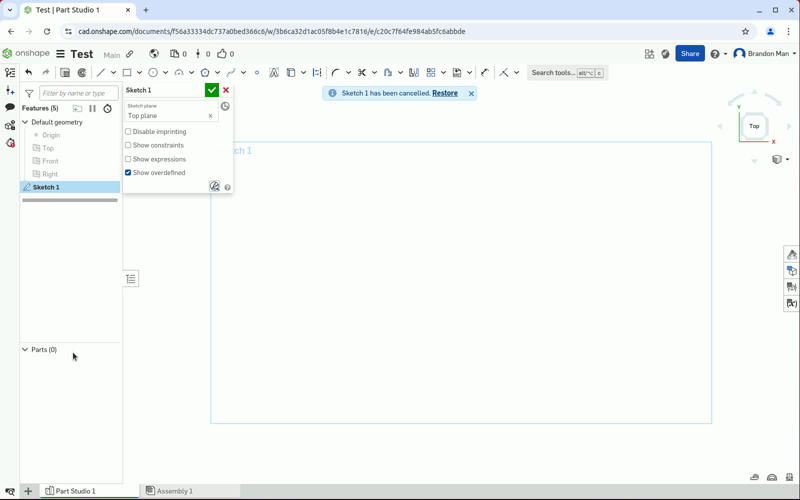
key_down(shift)
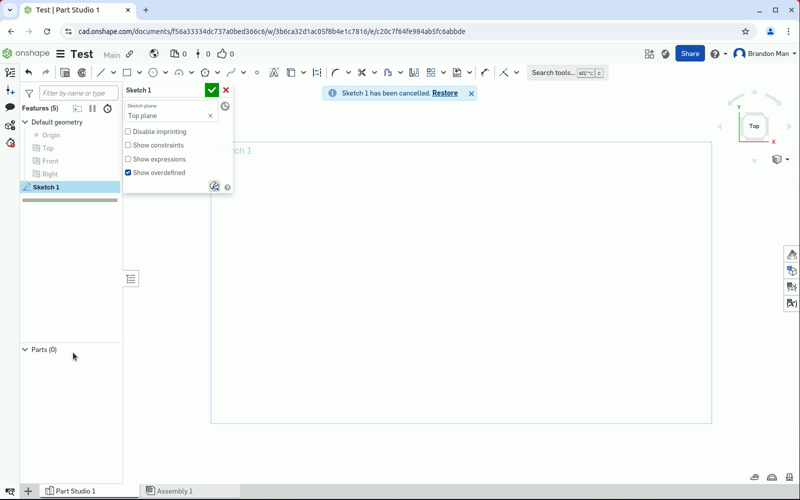
mouse_move(461, 282)
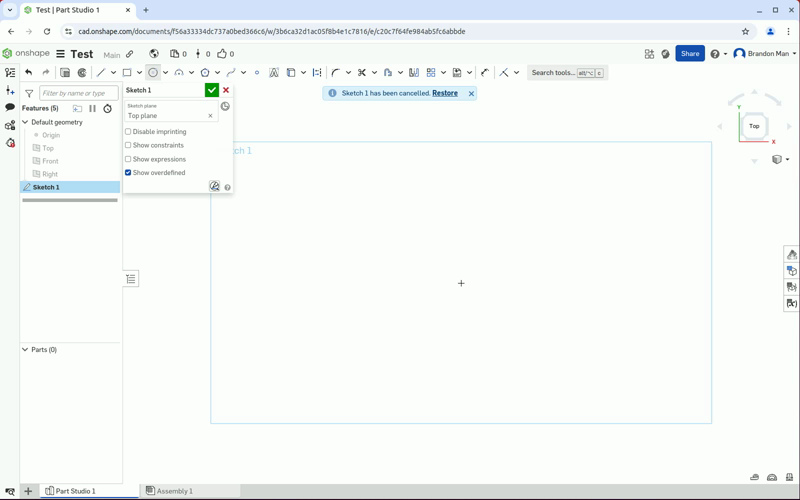
click(461, 282)
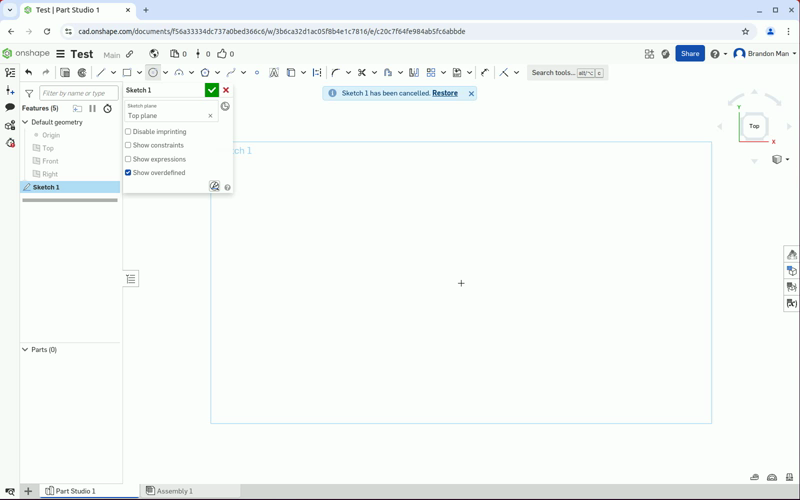
key_up(shift)
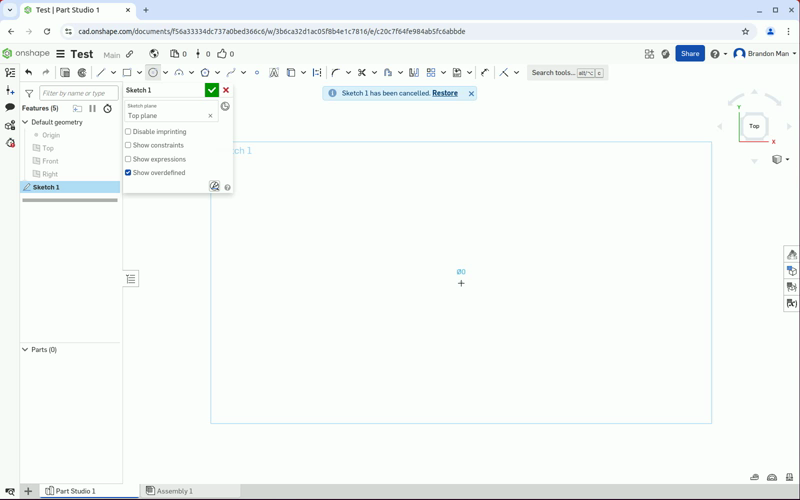
mouse_move(532, 282)
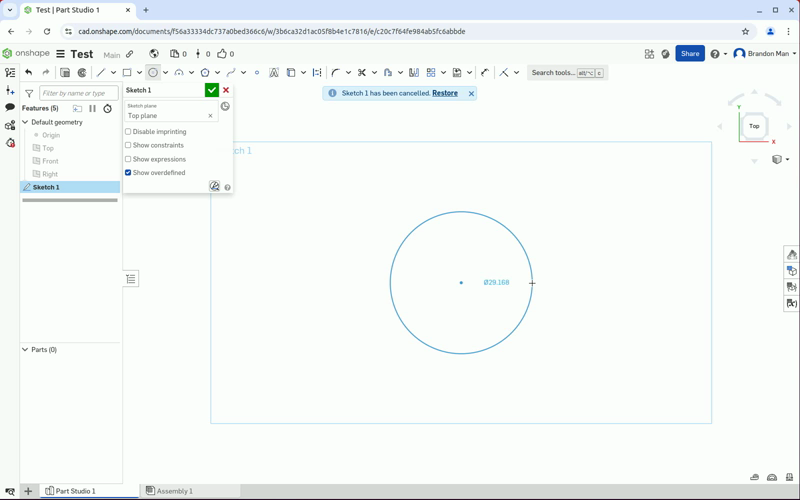
click(532, 282)
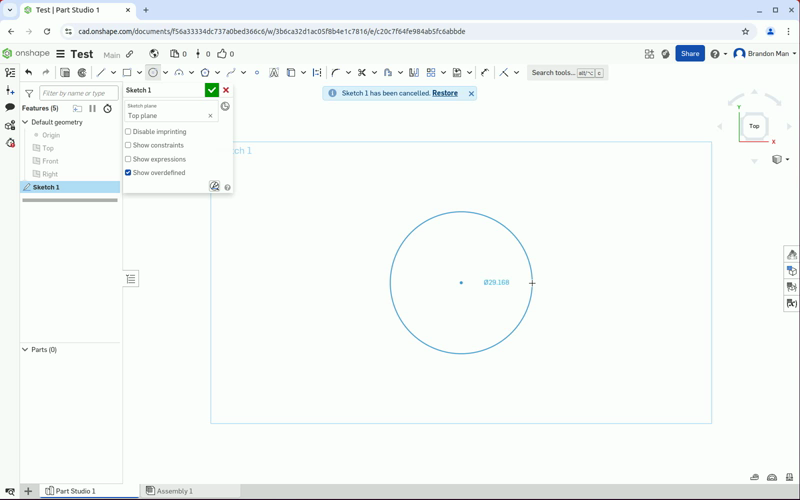
key(esc)
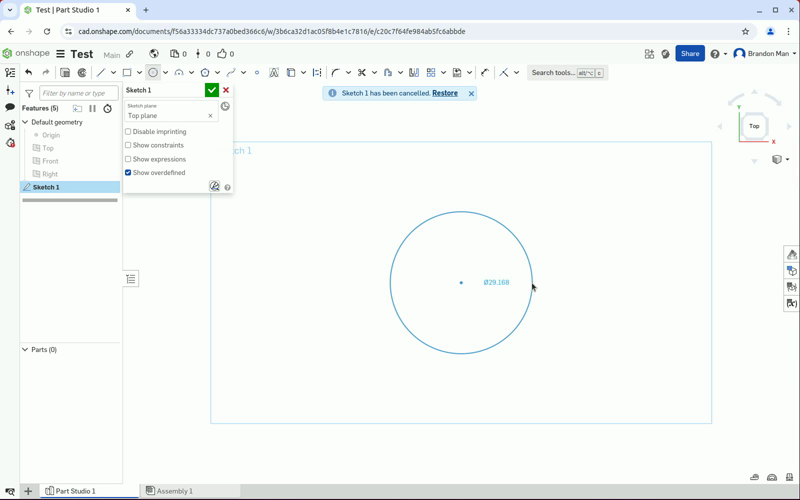
key(c)
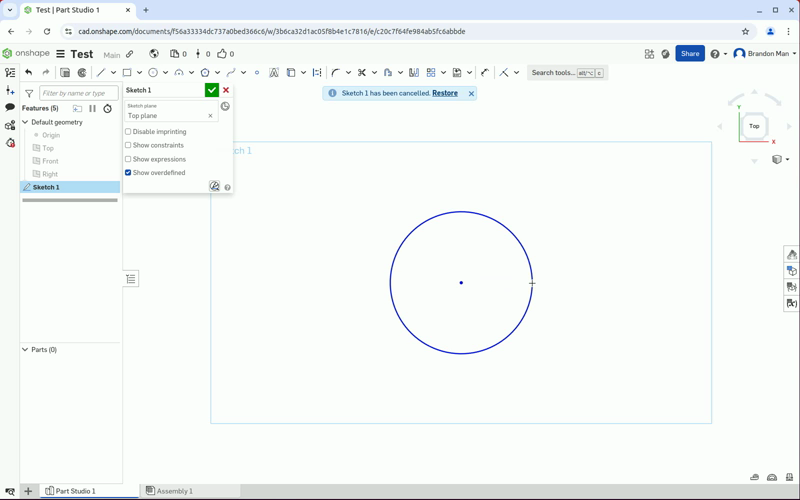
key_down(shift)
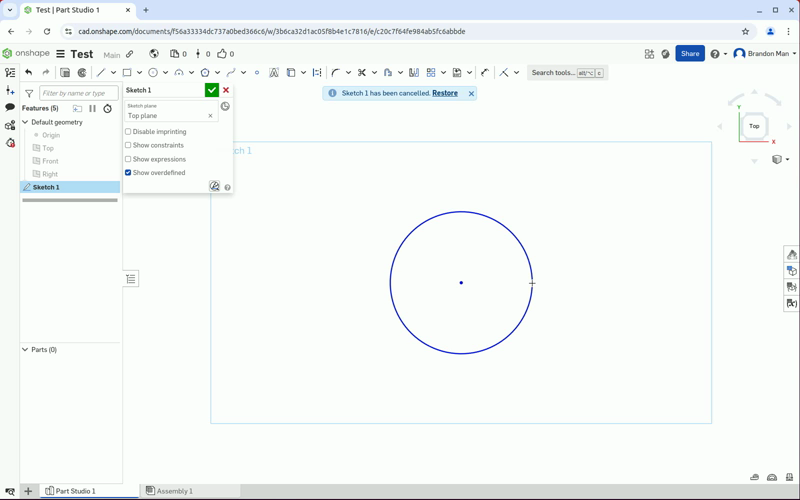
mouse_move(461, 282)
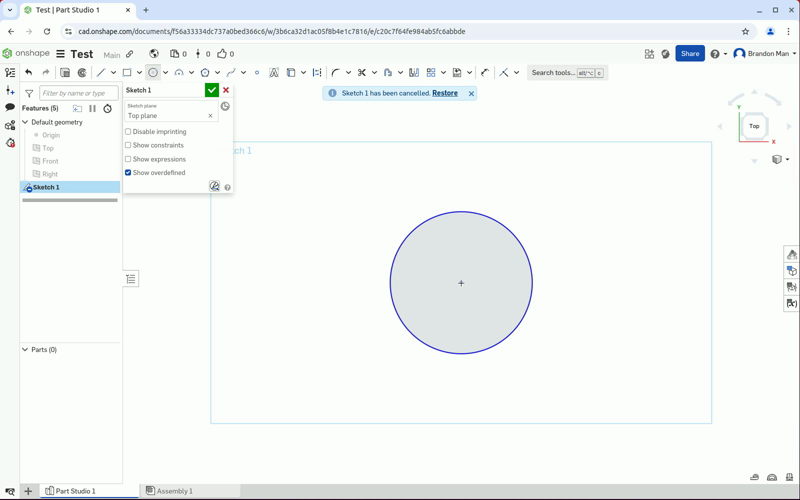
click(461, 282)
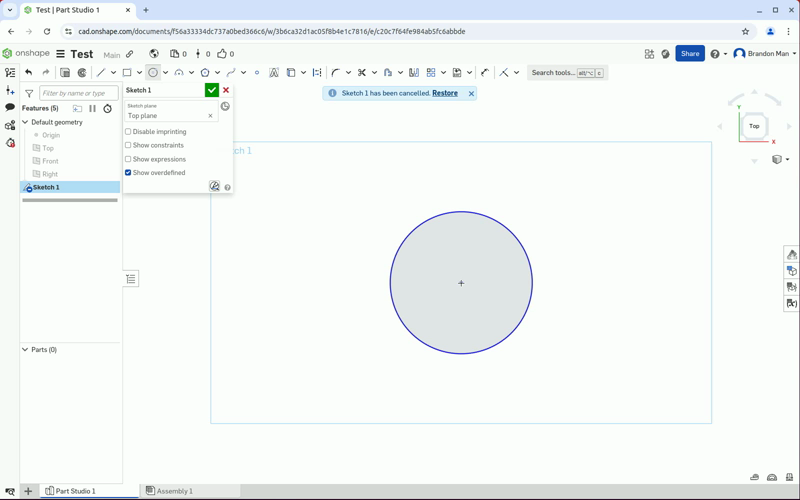
key_up(shift)
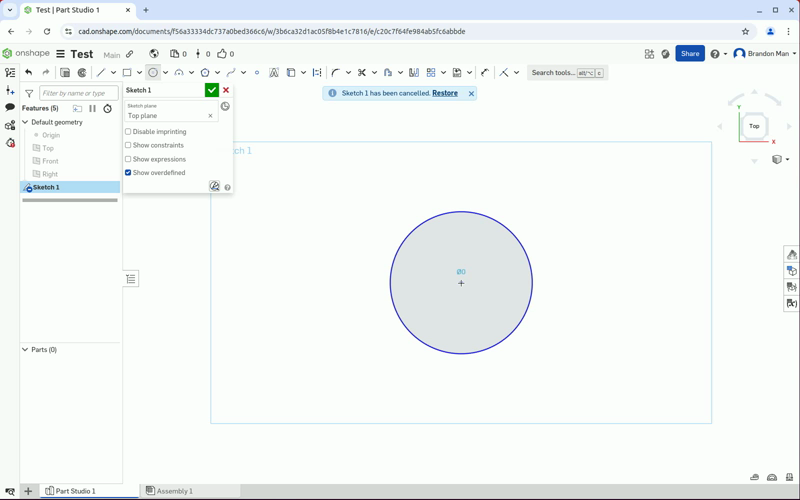
mouse_move(502, 282)
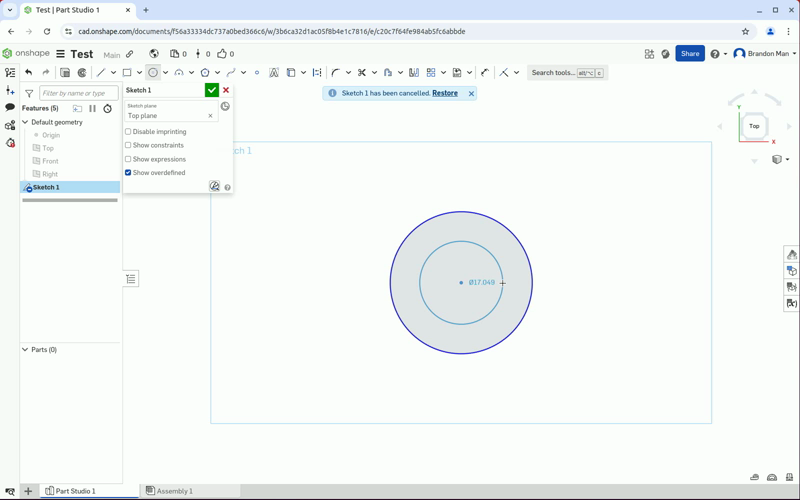
click(502, 282)
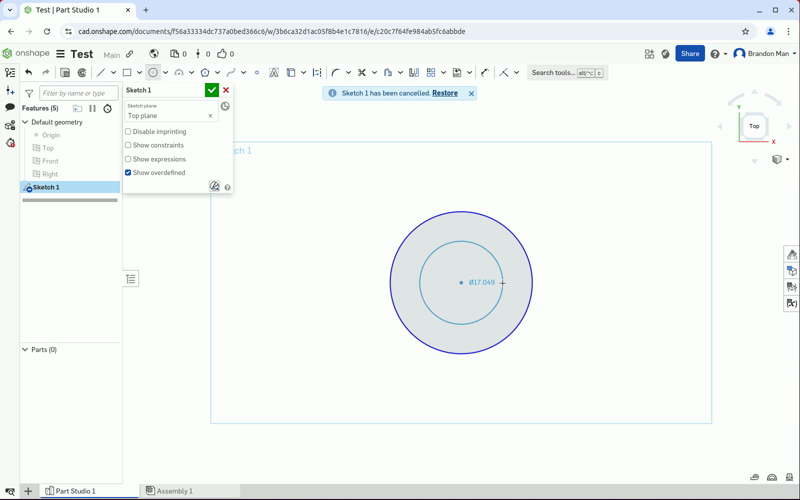
key(esc)
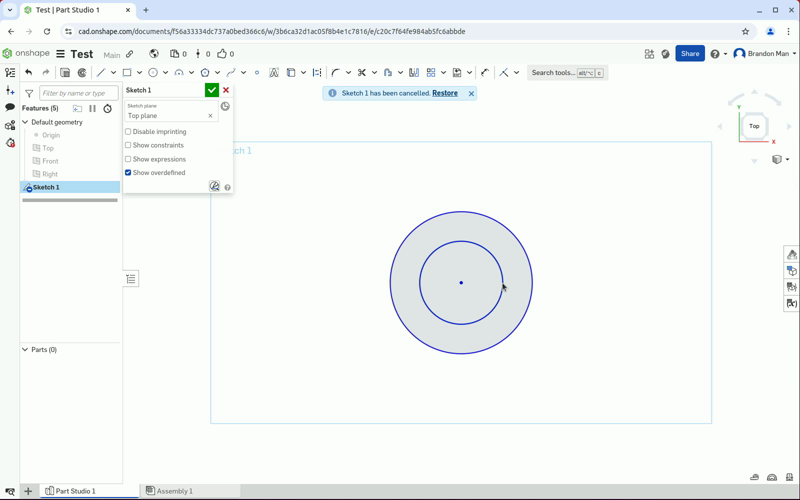
mouse_move(407, 305)
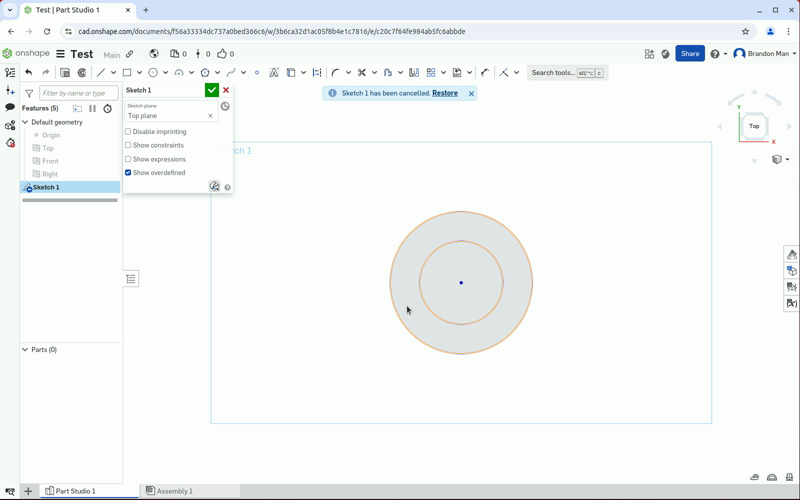
click(407, 305)
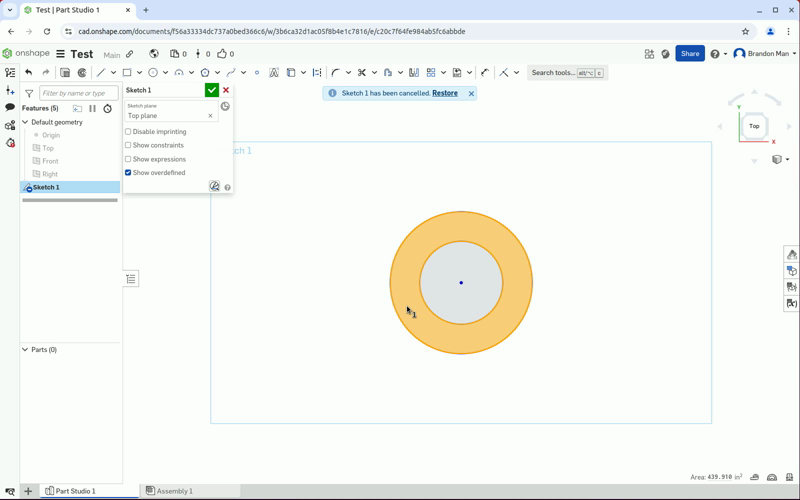
mouse_move(73, 352)
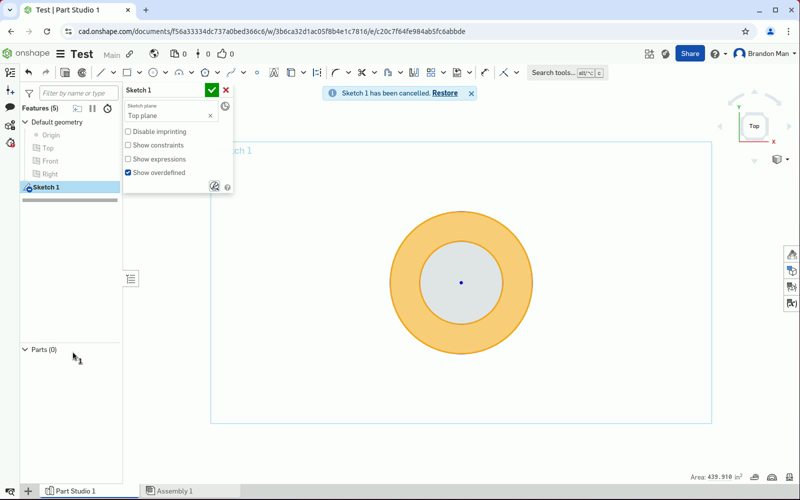
key(shift+y)
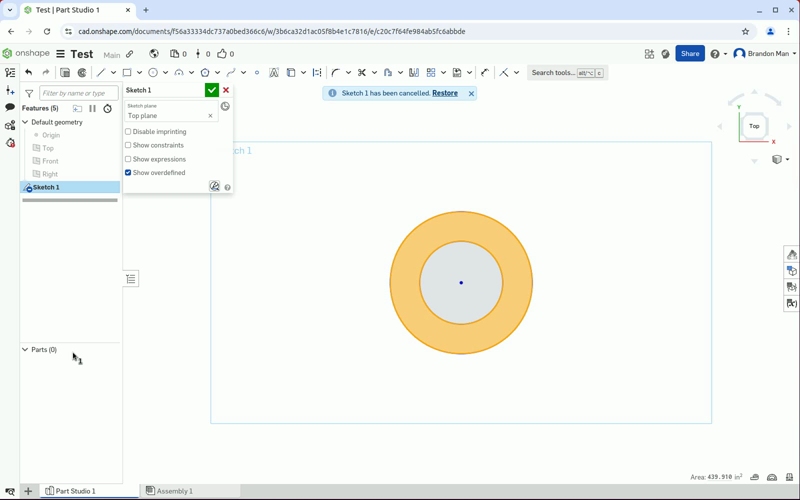
key(shift+e)
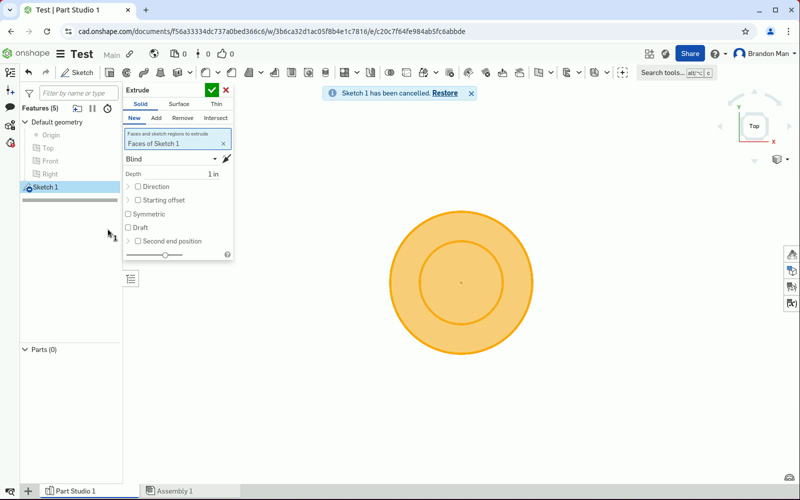
mouse_move(143, 106)
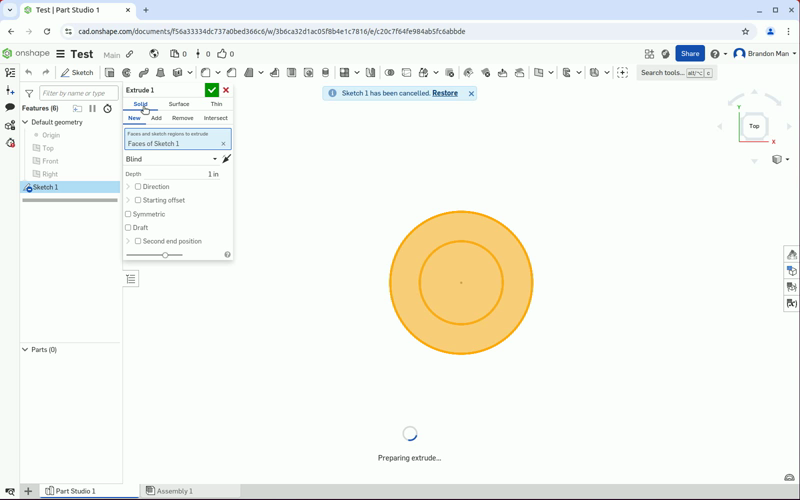
click(143, 106)
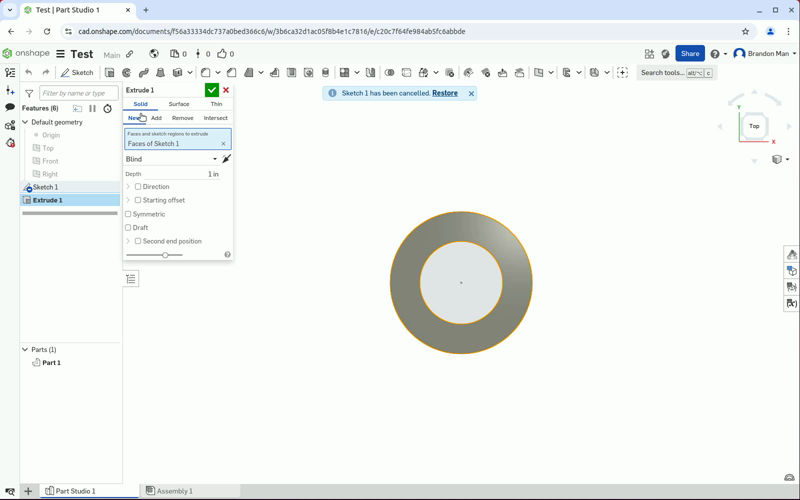
mouse_move(137, 120)
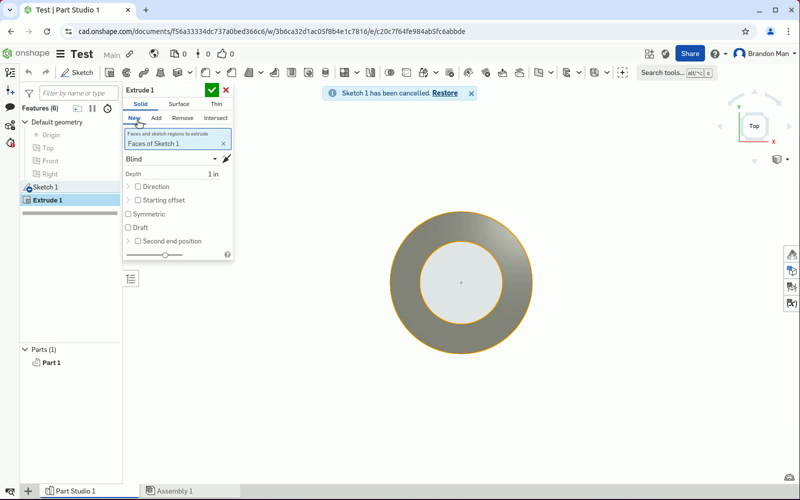
click(137, 120)
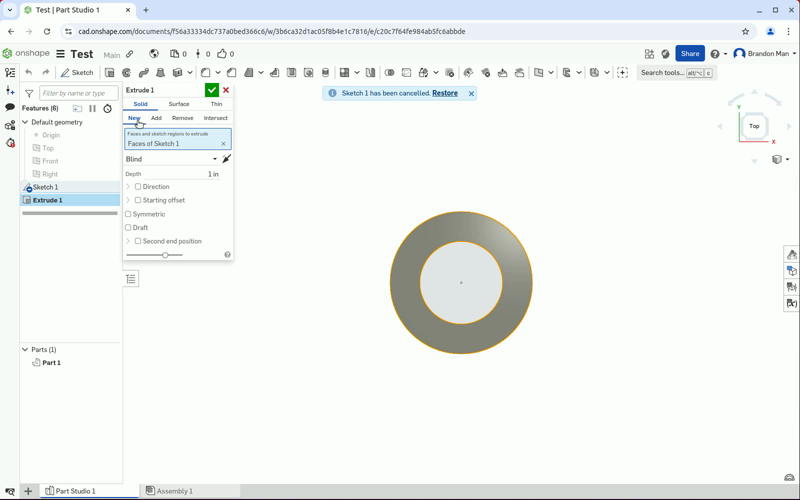
key(tab, 4)
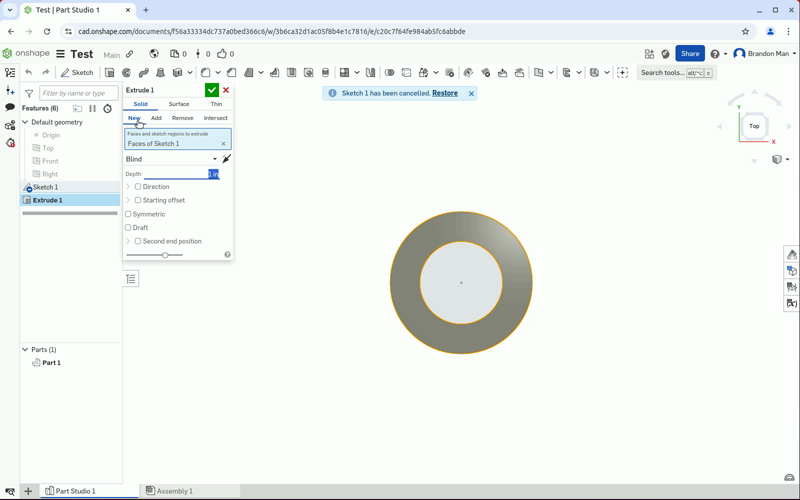
text(11.554)
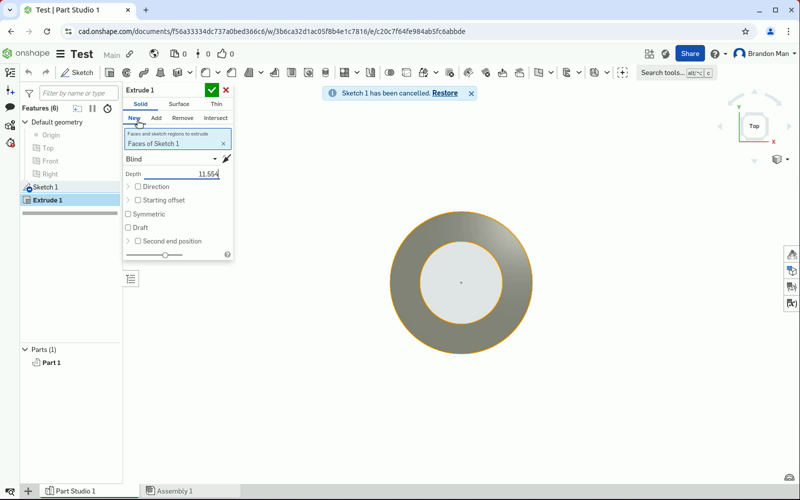
key(enter)
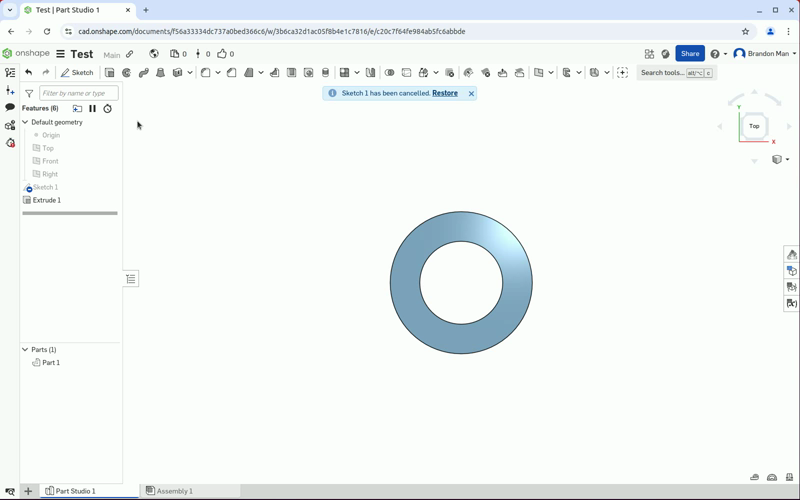
key(shift+h)
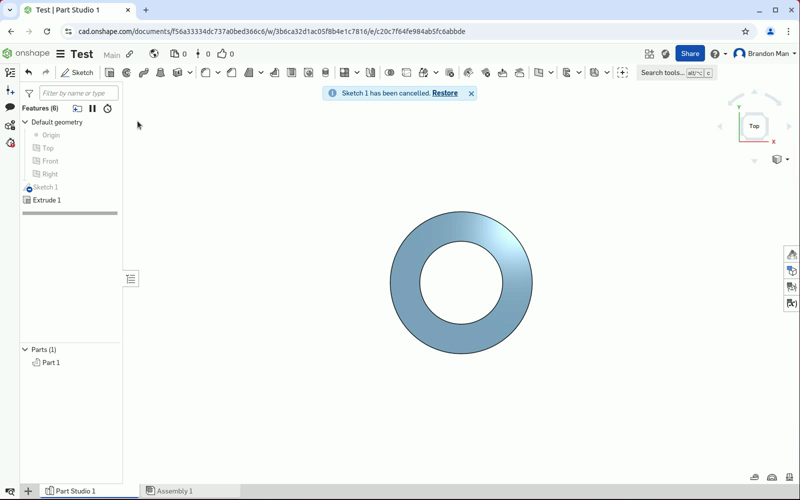
key(shift+h)
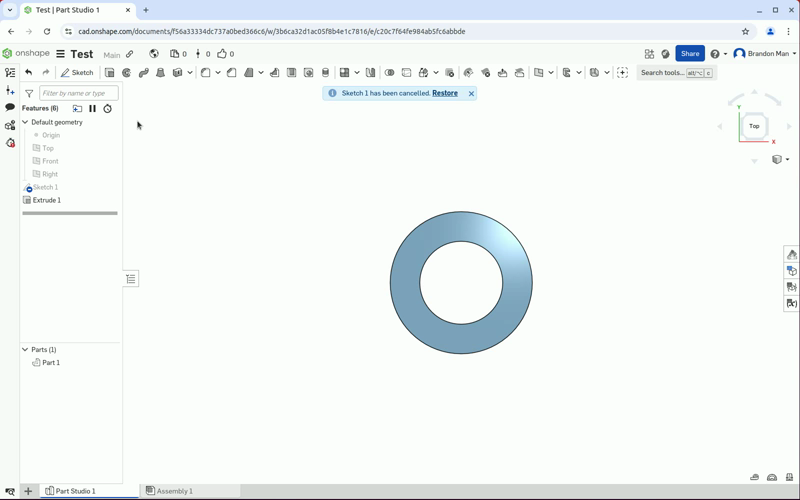
mouse_move(73, 189)
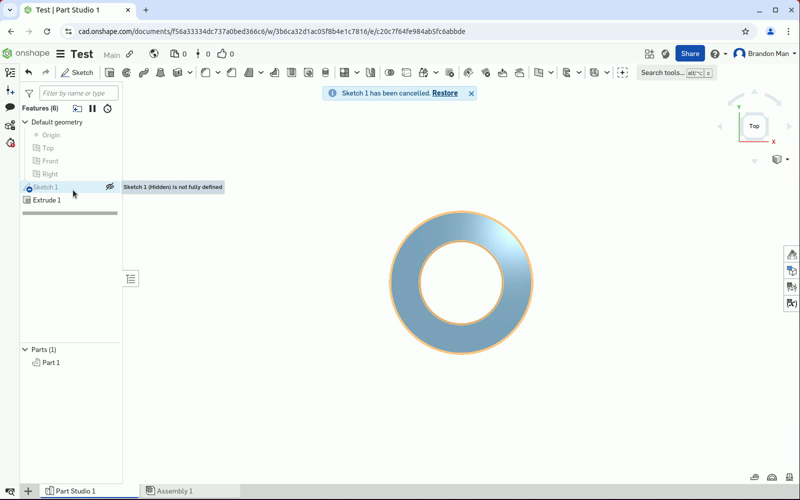
click(73, 189)
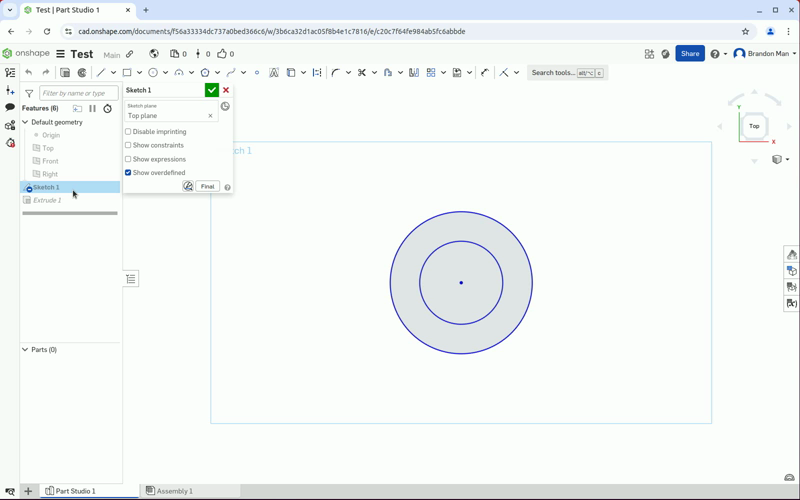
mouse_move(229, 92)
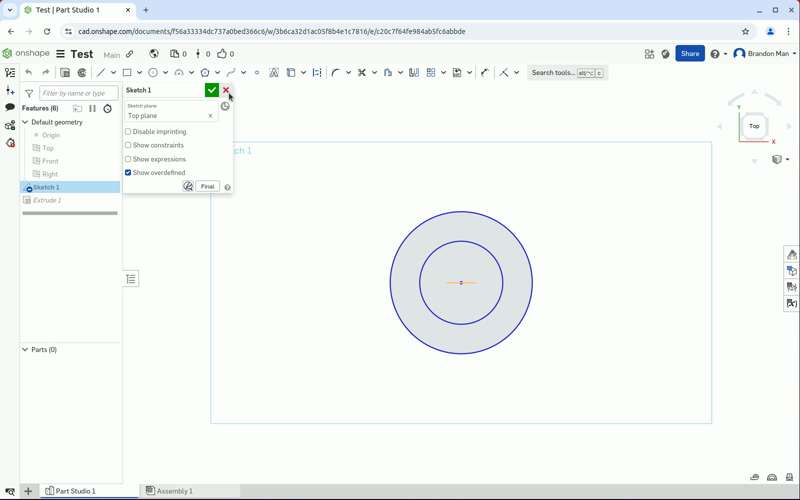
click(229, 92)
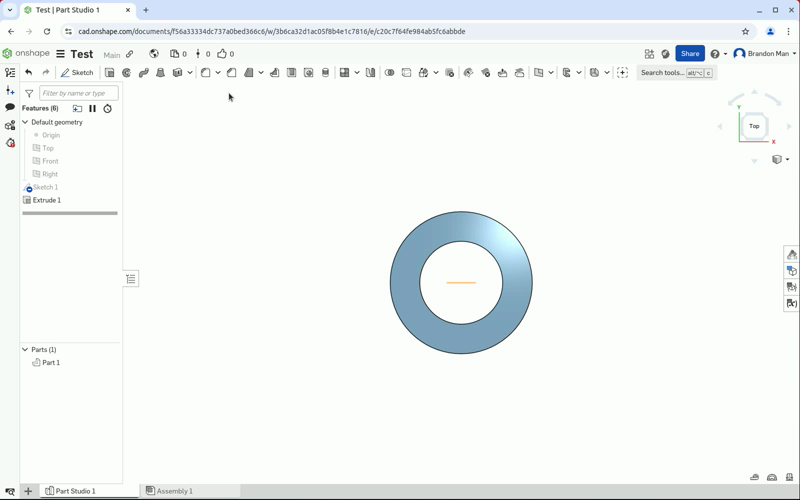
mouse_move(541, 75)
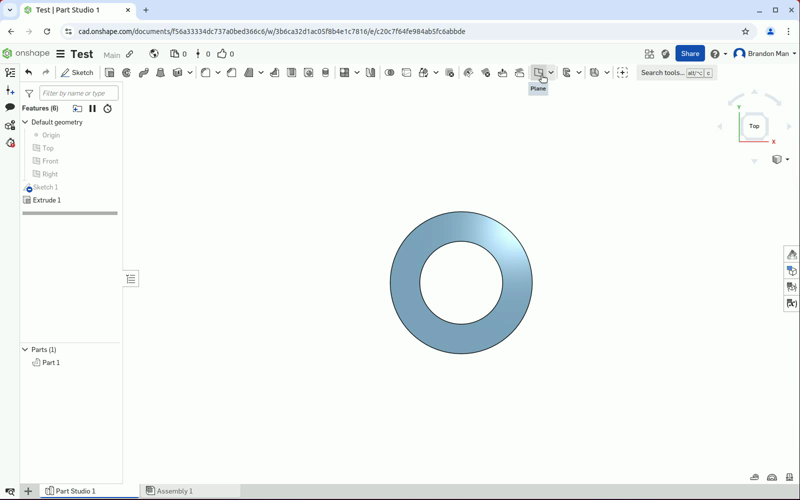
click(541, 75)
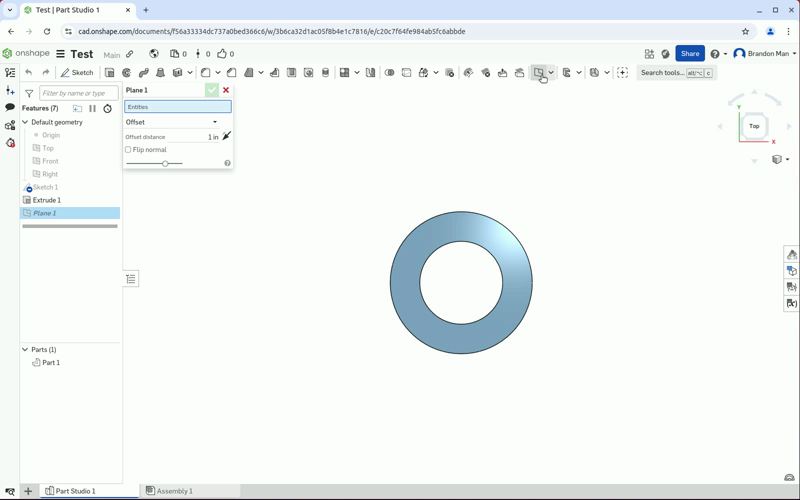
mouse_move(73, 150)
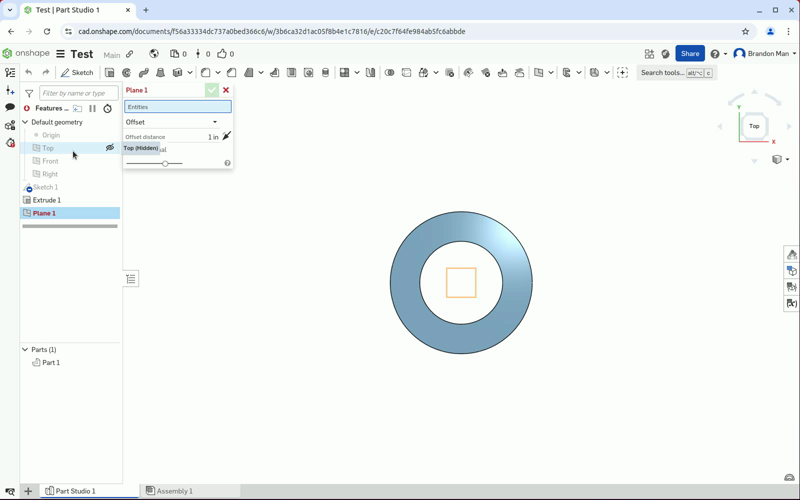
click(73, 150)
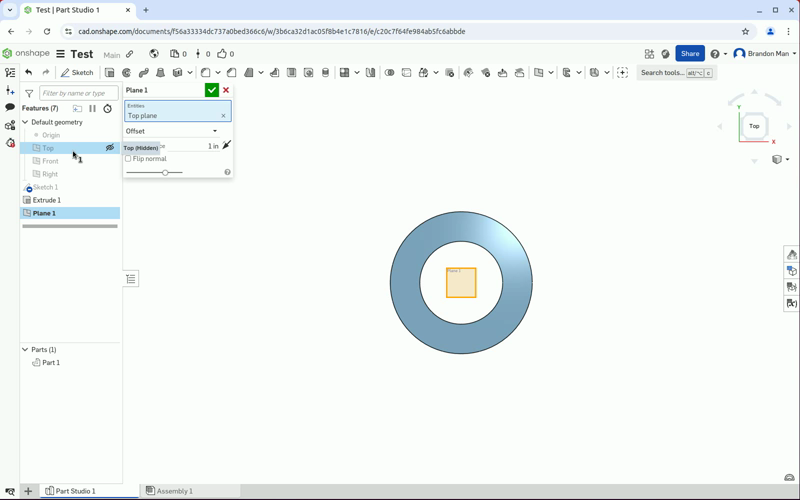
key(tab, 2)
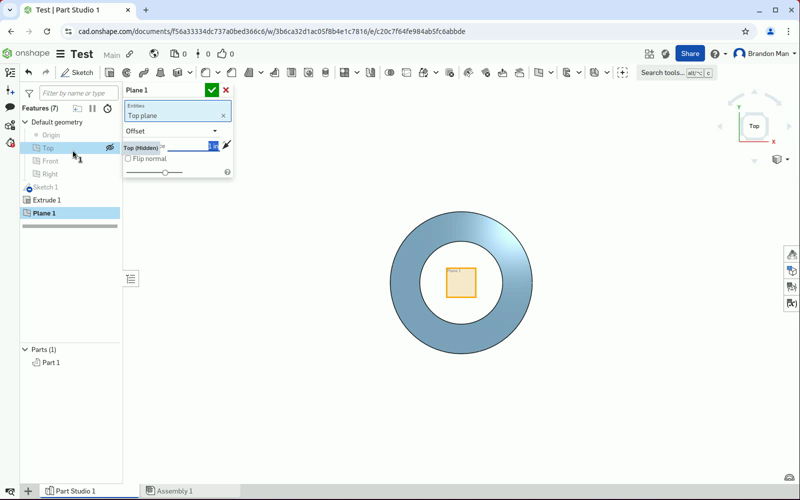
text(11.554)
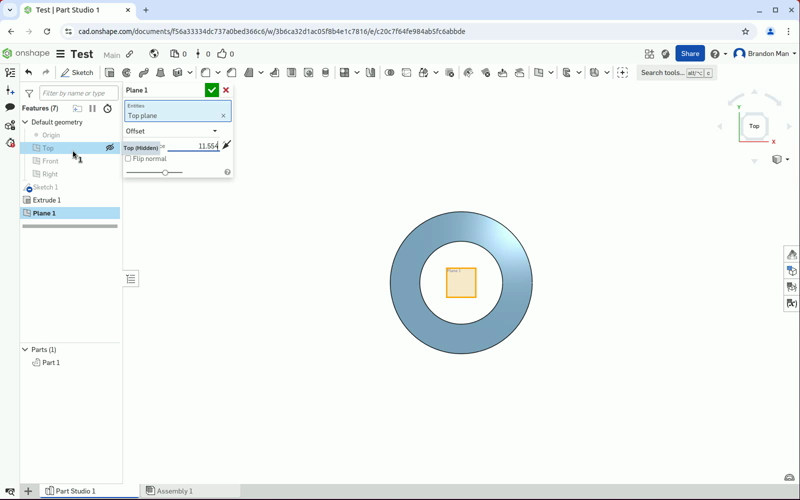
key(enter, 2)
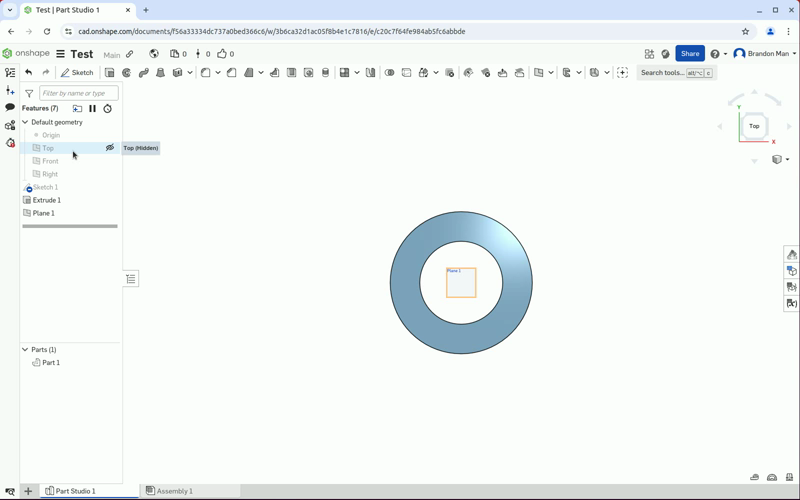
key(shift+s)
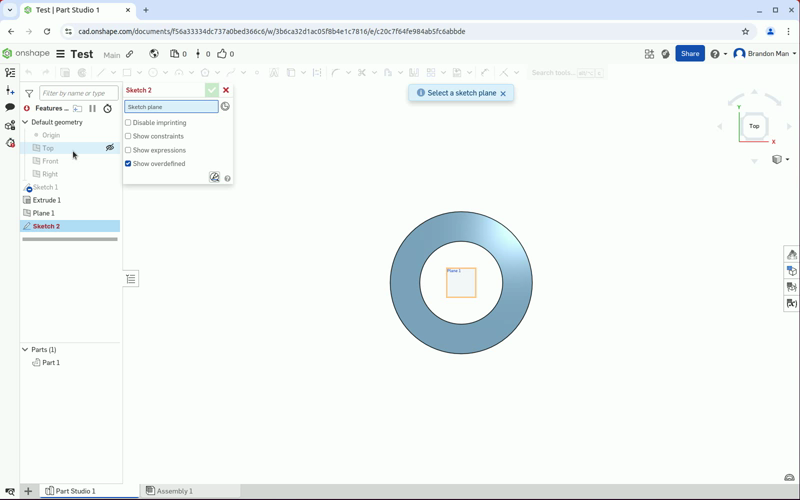
mouse_move(73, 215)
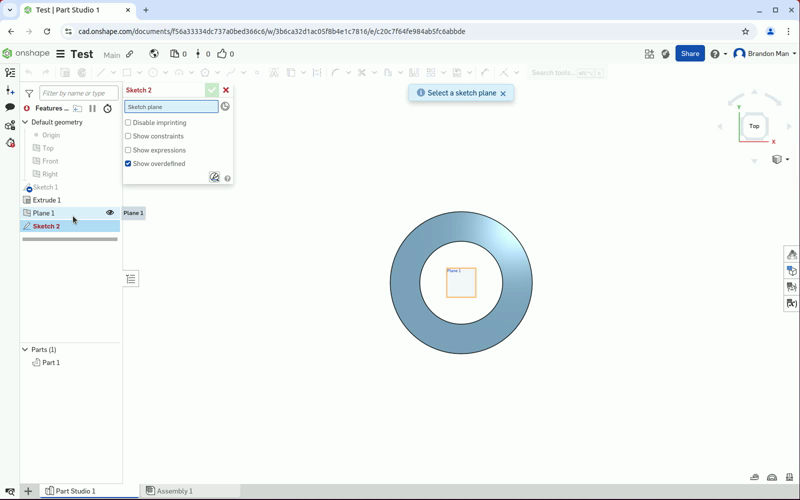
click(73, 215)
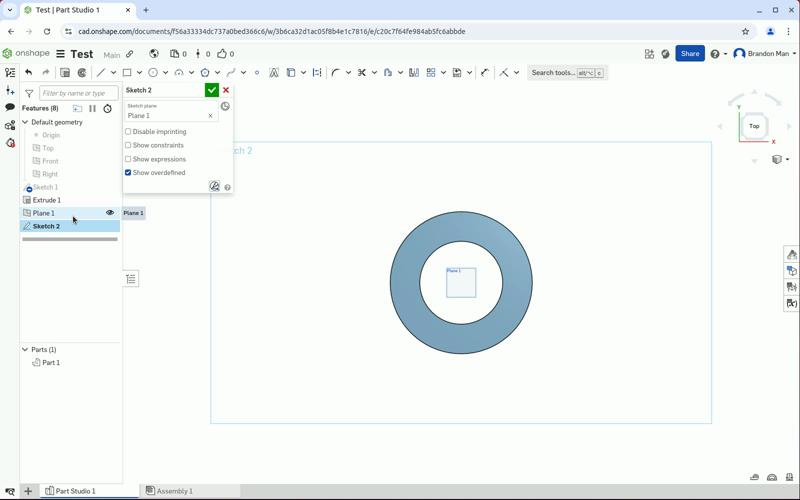
mouse_move(73, 352)
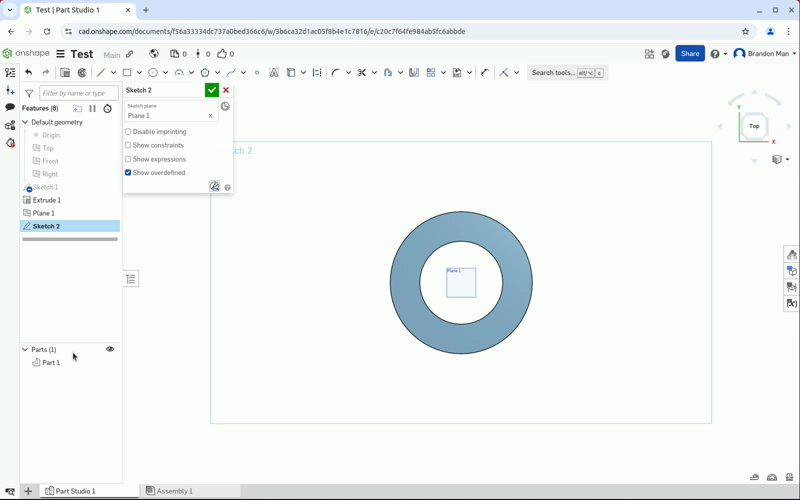
key(y)
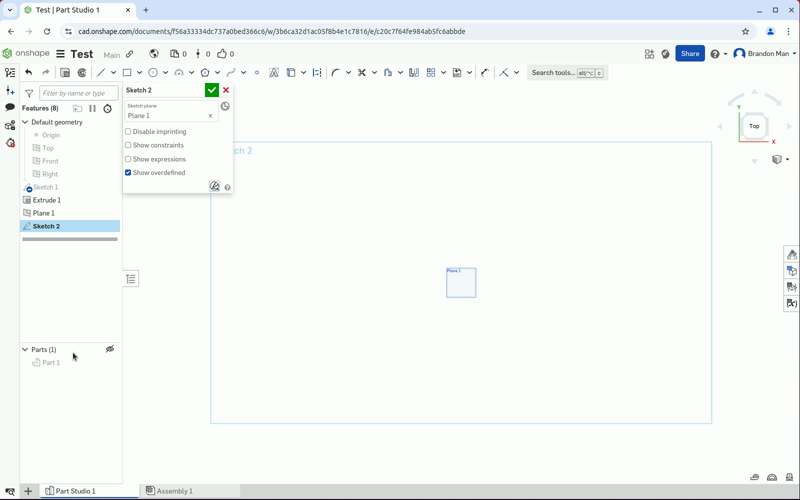
key(c)
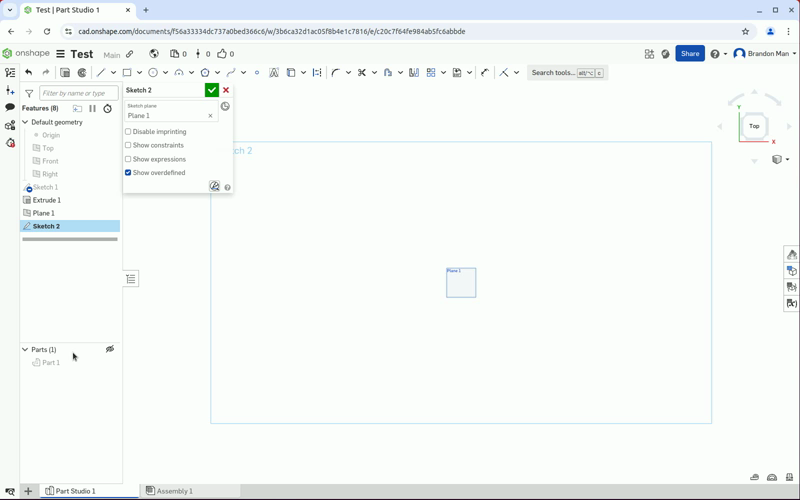
key_down(shift)
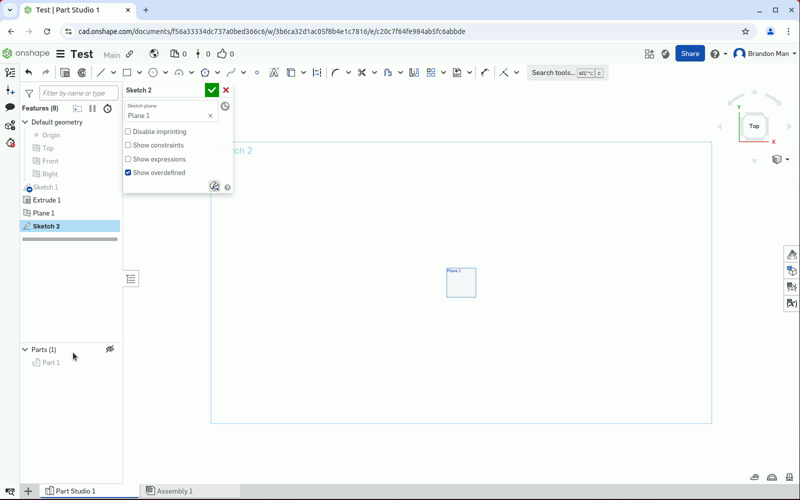
mouse_move(461, 282)
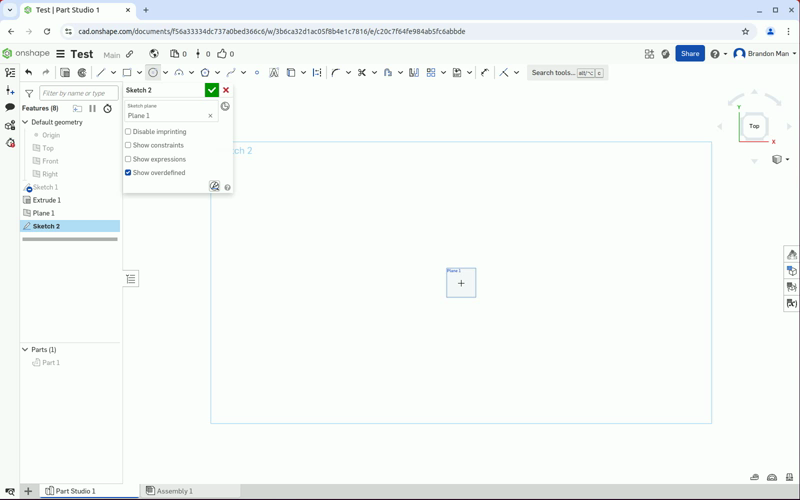
click(461, 282)
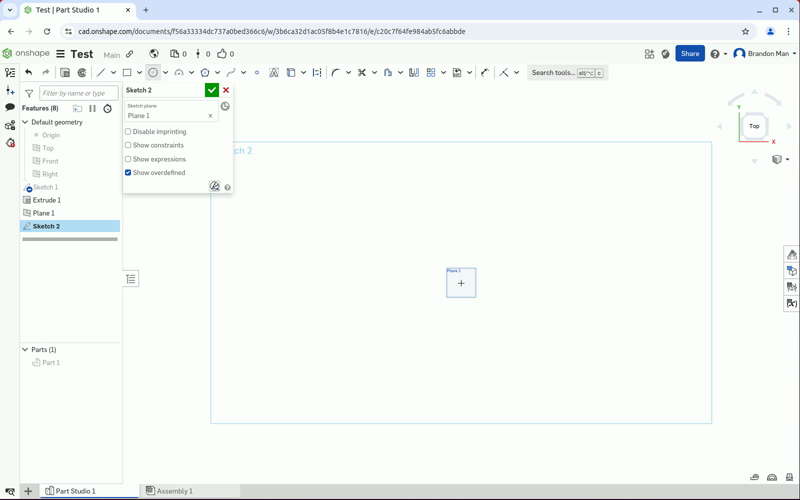
key_up(shift)
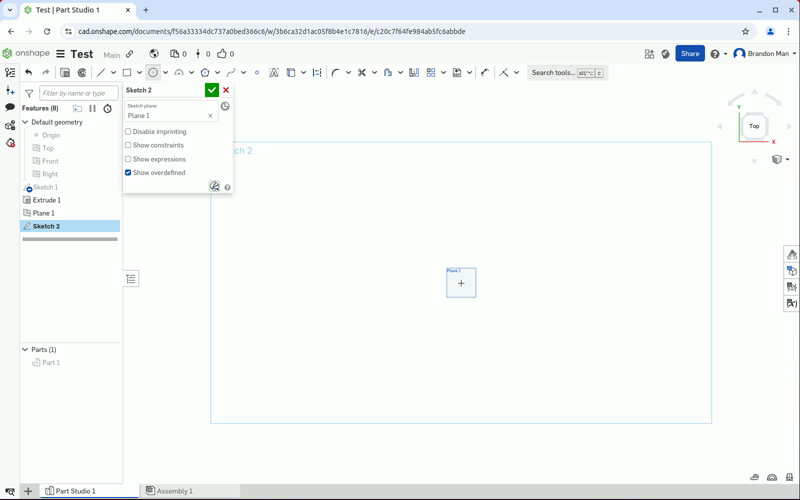
mouse_move(532, 282)
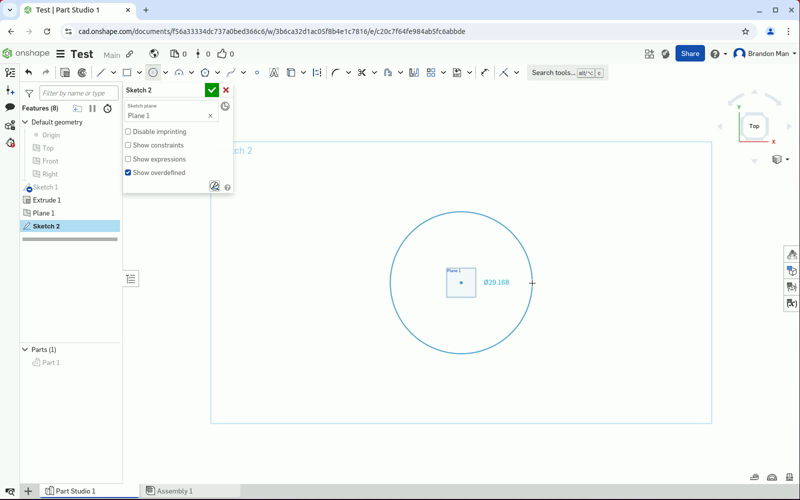
click(532, 282)
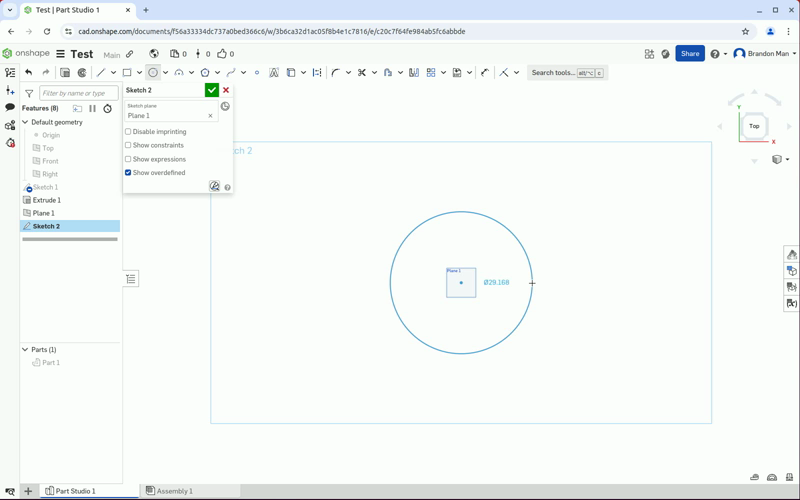
key(esc)
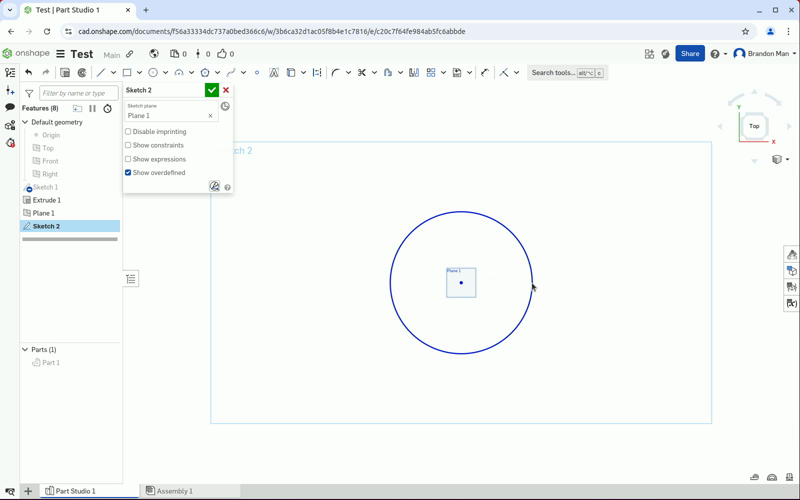
key(c)
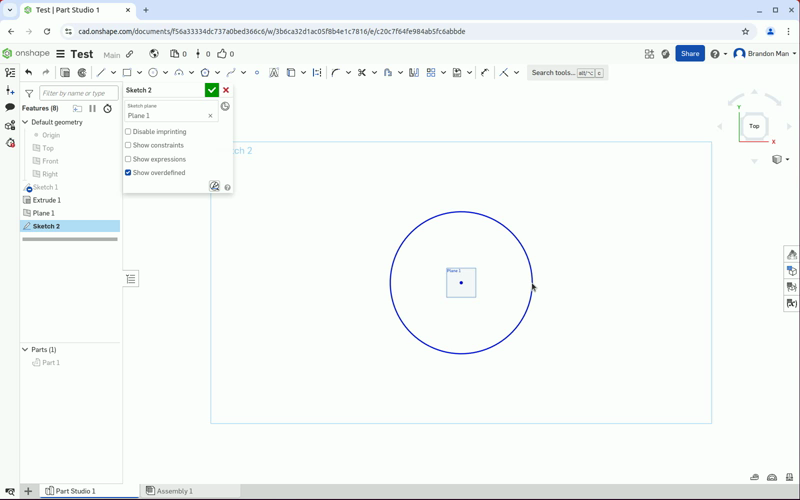
key_down(shift)
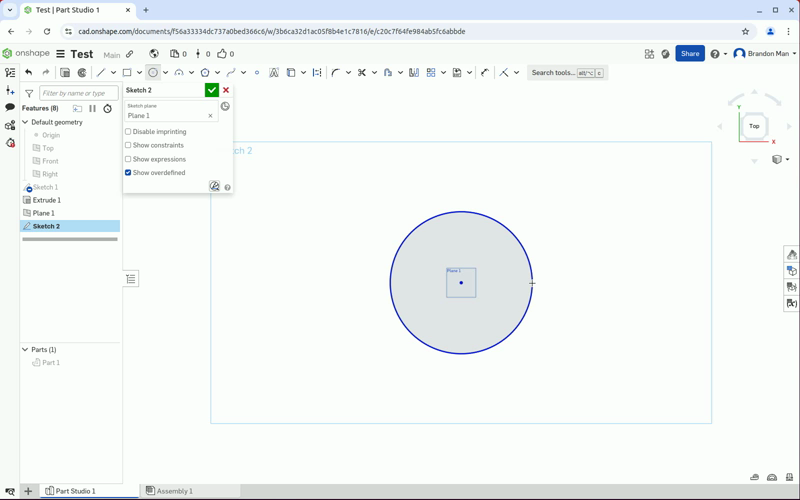
mouse_move(461, 282)
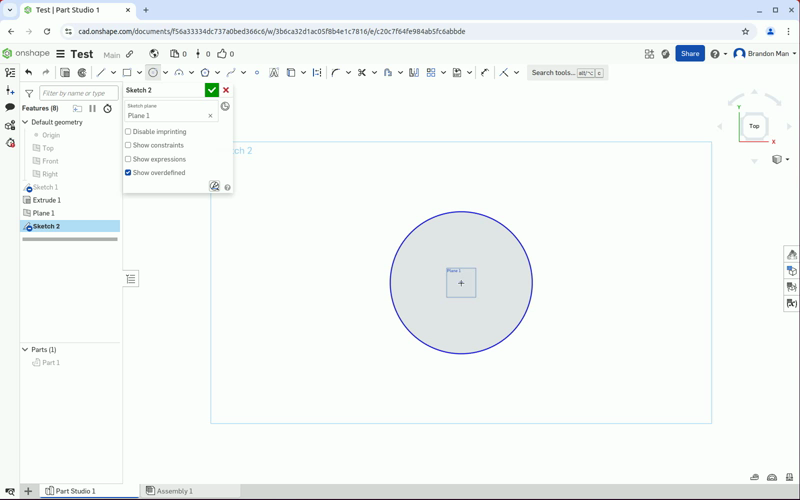
click(461, 282)
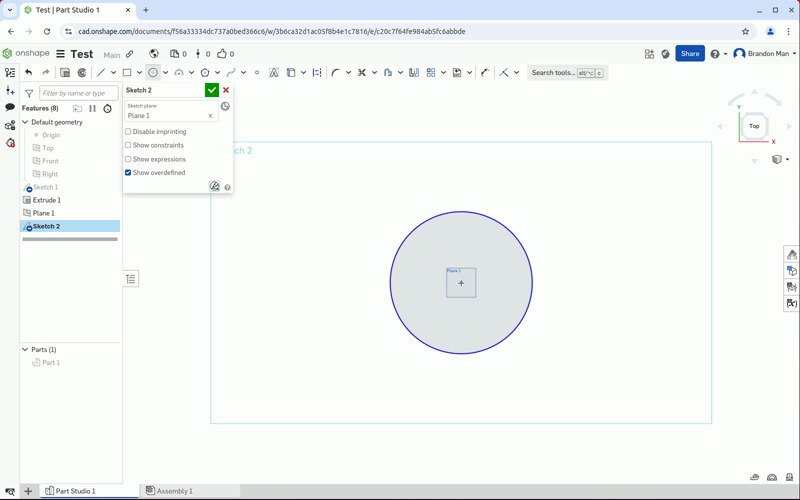
key_up(shift)
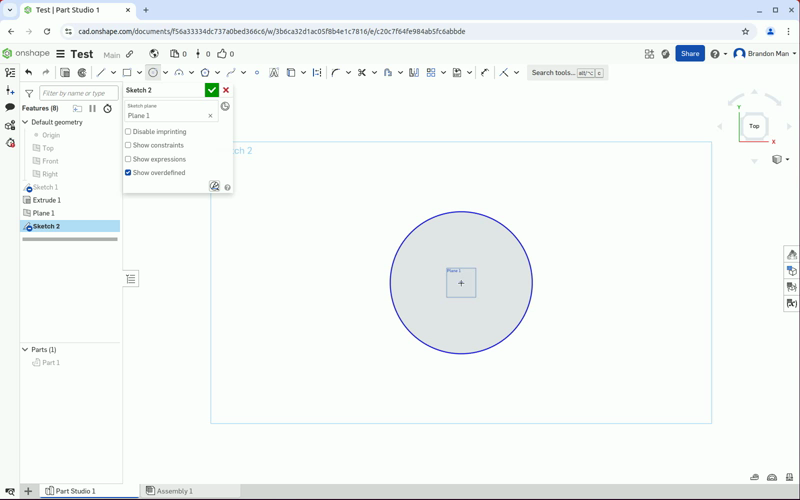
mouse_move(511, 282)
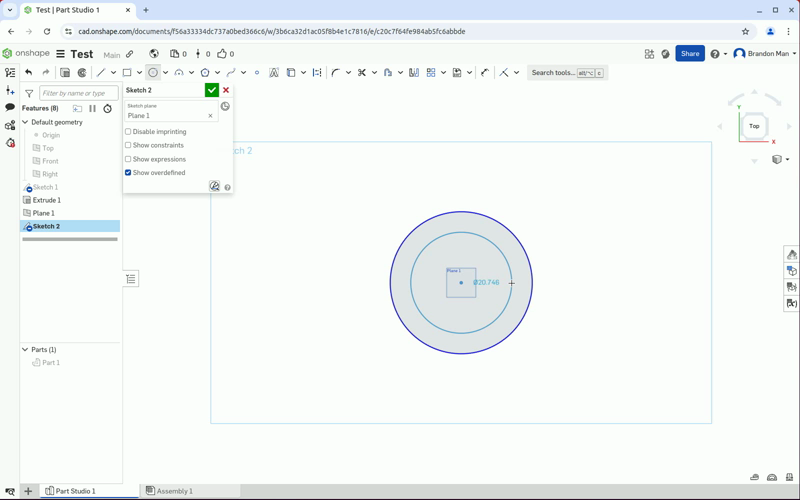
click(511, 282)
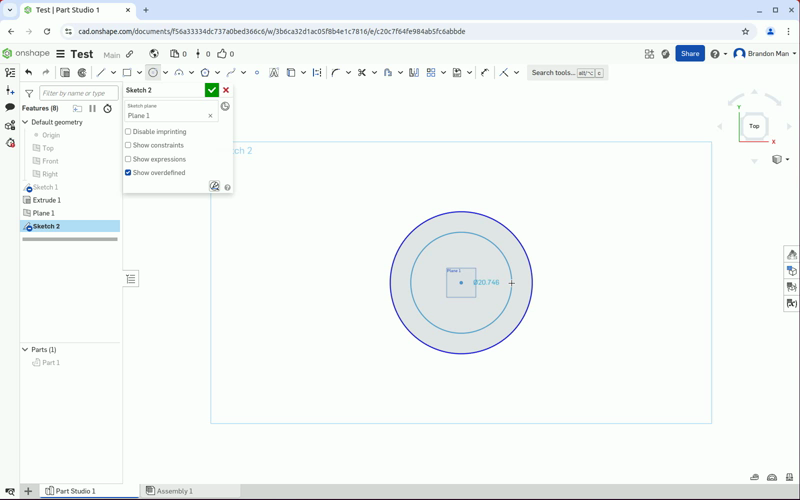
key(esc)
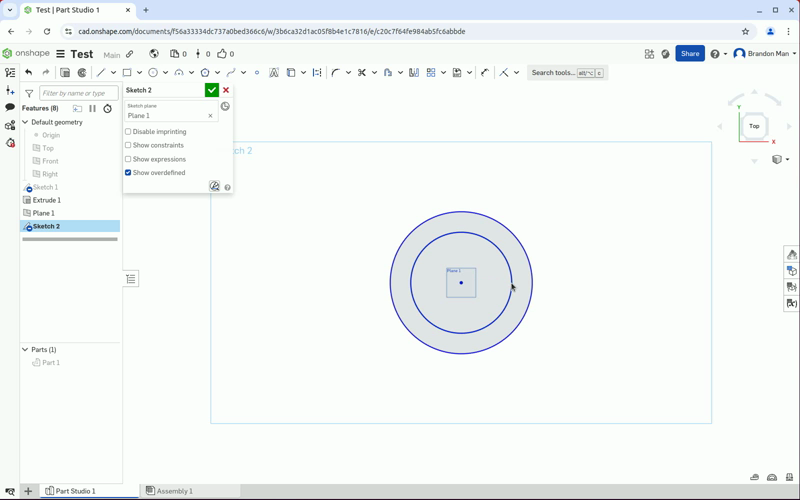
mouse_move(498, 233)
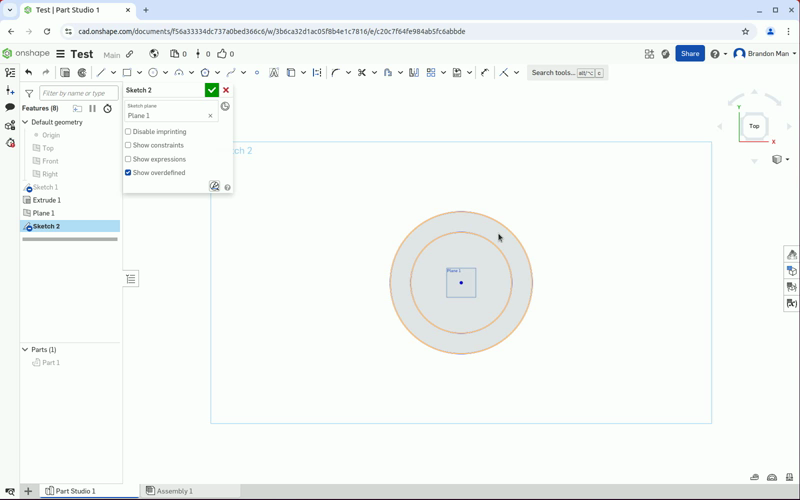
click(498, 233)
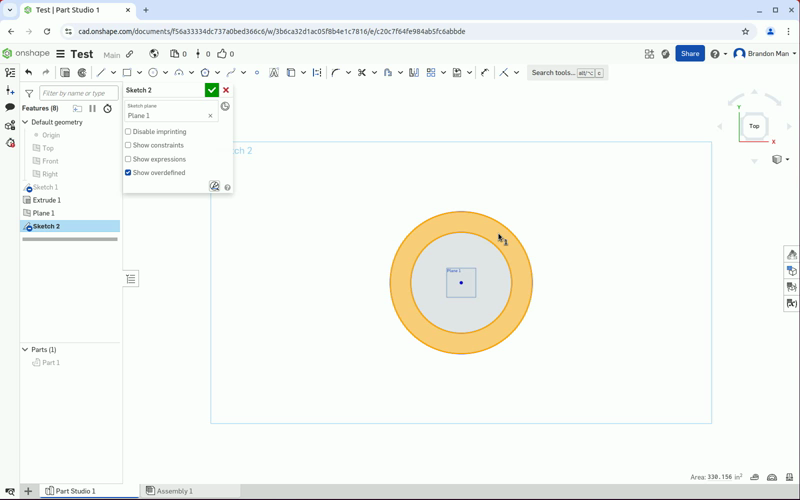
mouse_move(73, 352)
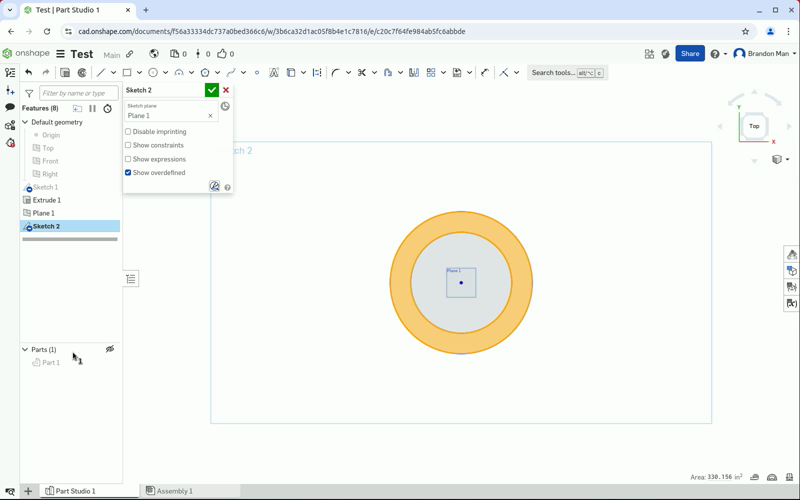
key(shift+y)
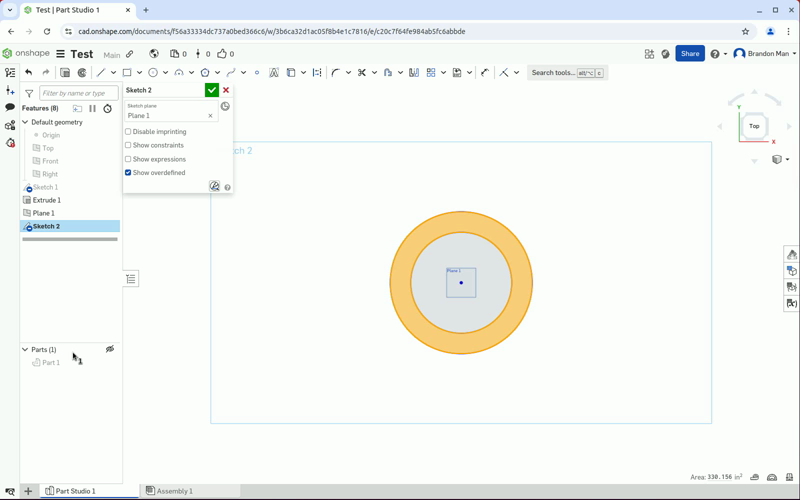
key(shift+e)
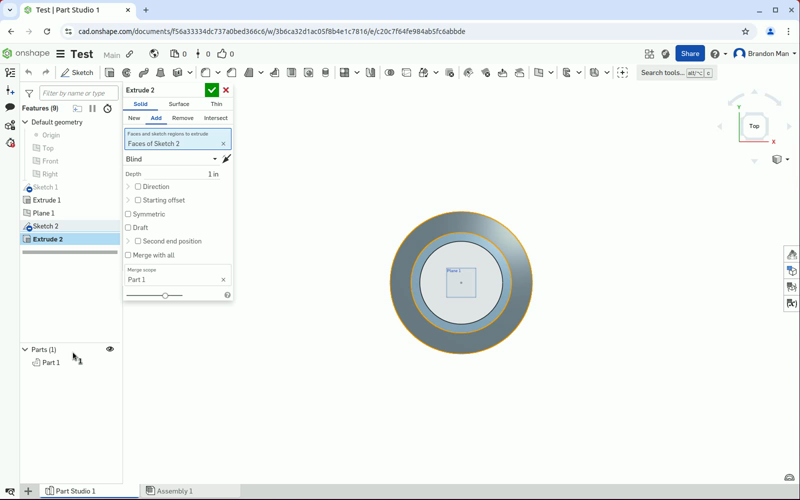
mouse_move(143, 106)
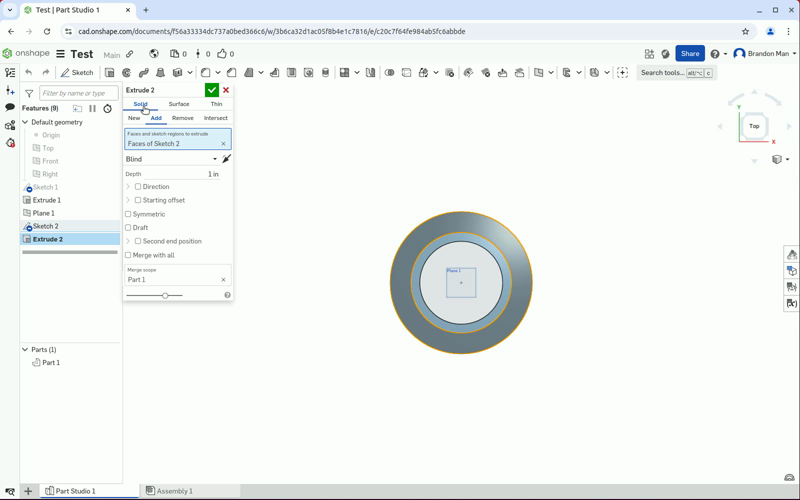
click(143, 106)
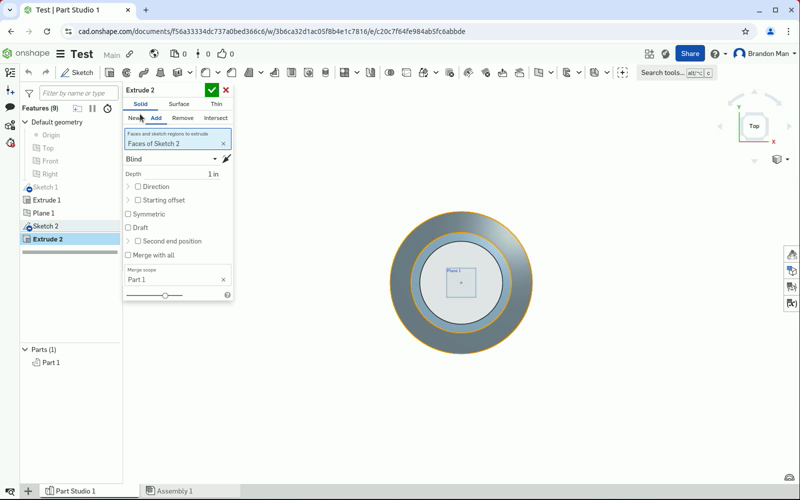
mouse_move(137, 120)
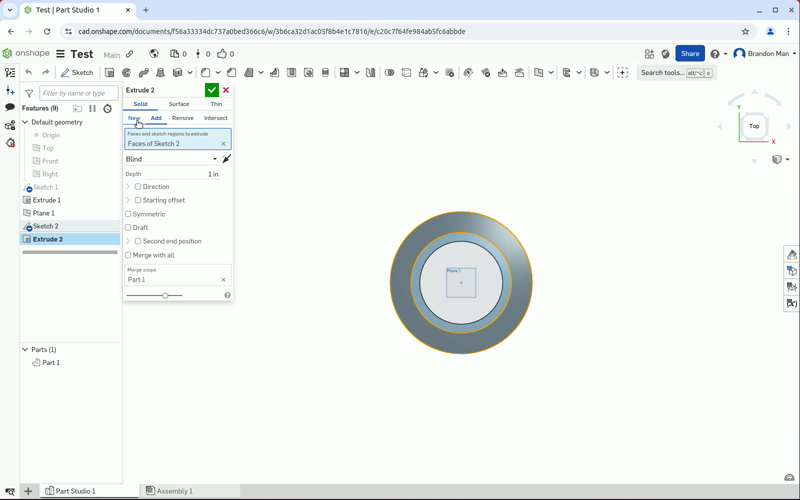
click(137, 120)
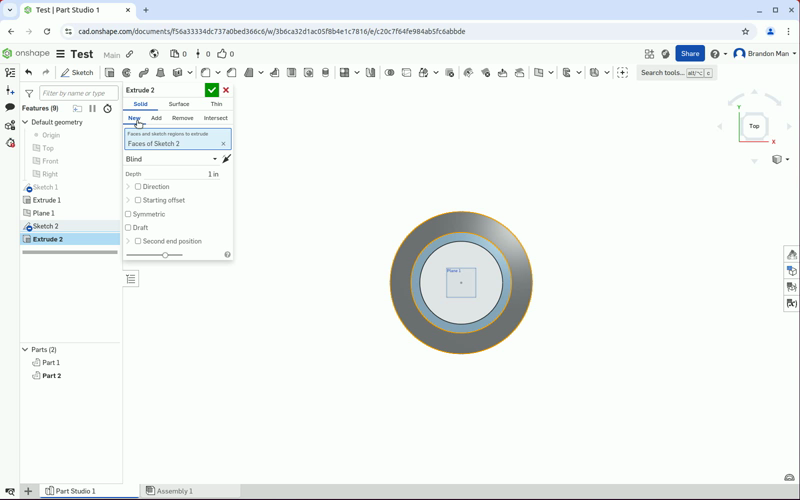
key(tab, 4)
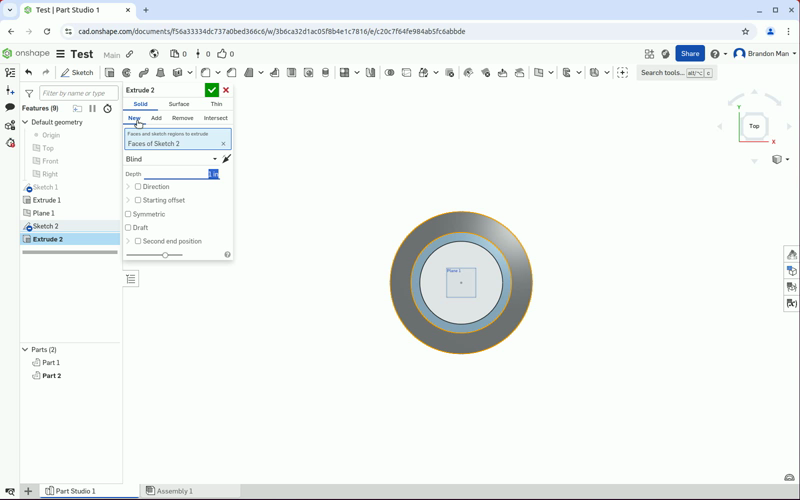
text(11.554)
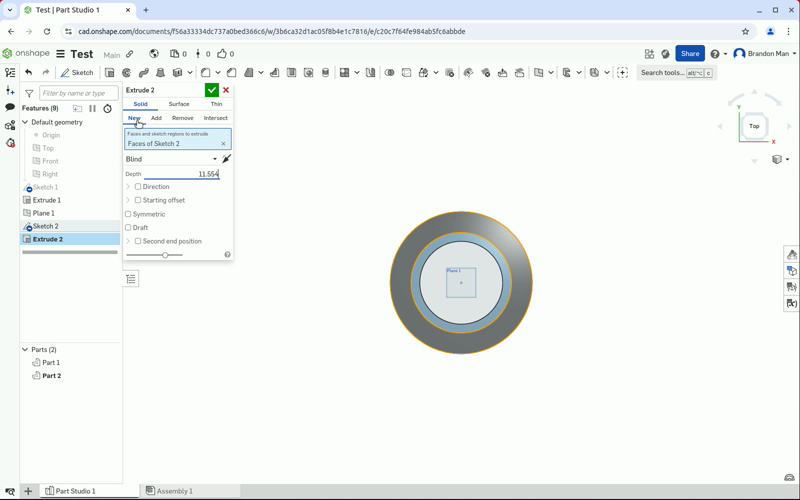
key(enter)
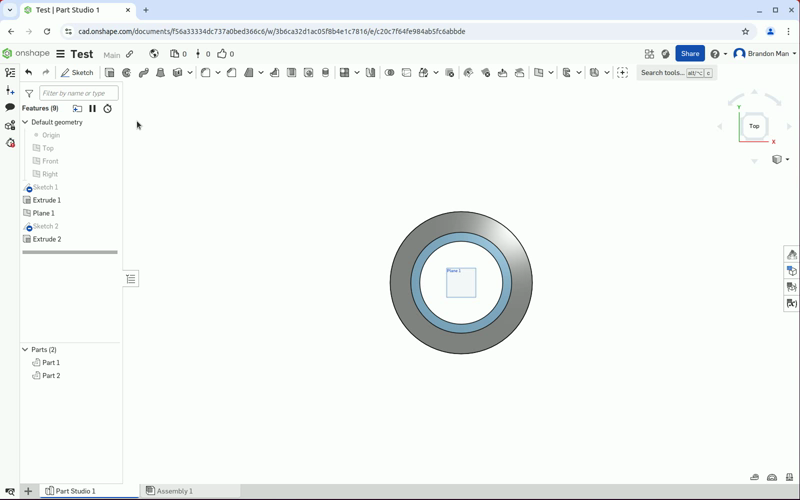
key(shift+h)
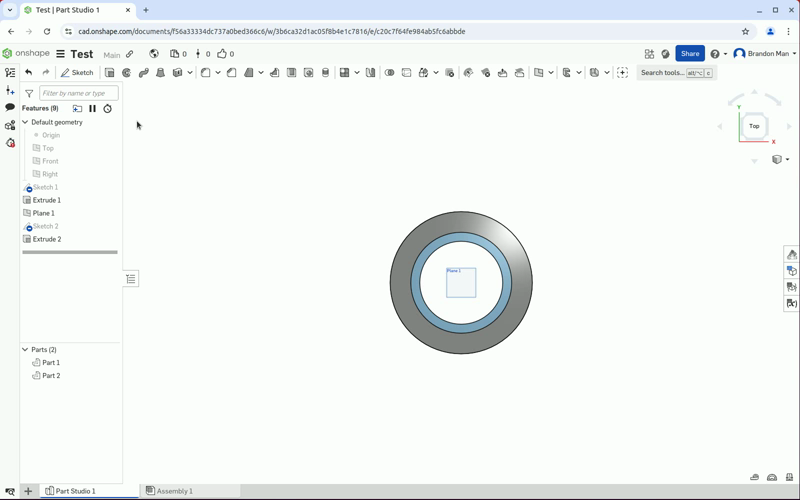
key(shift+h)
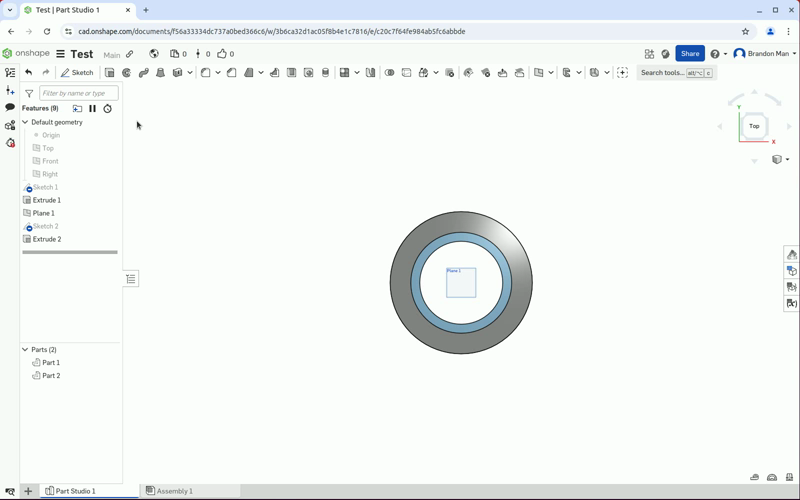
key(shift+7)
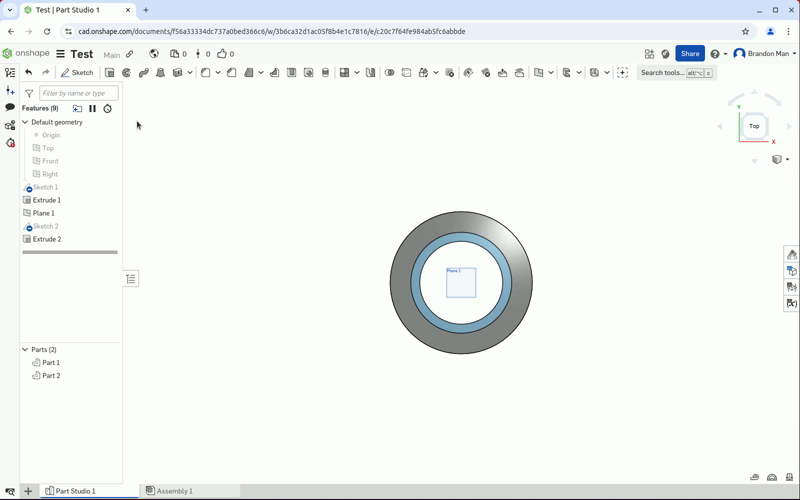
key(up, 3)
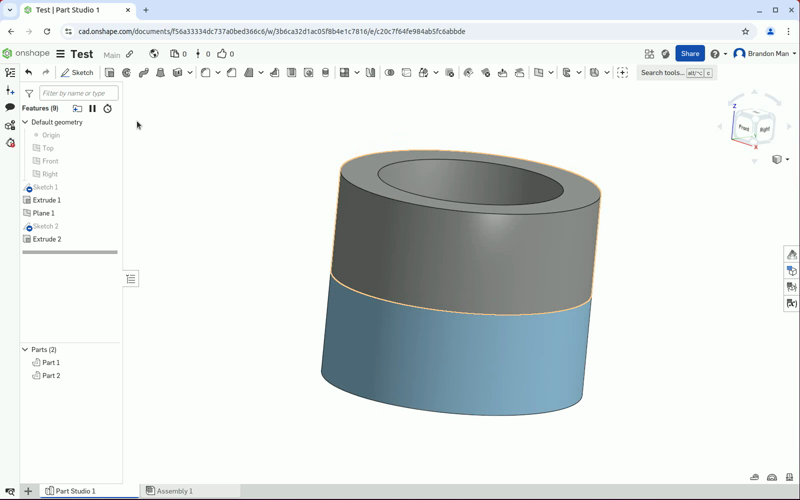
key(left, 3)
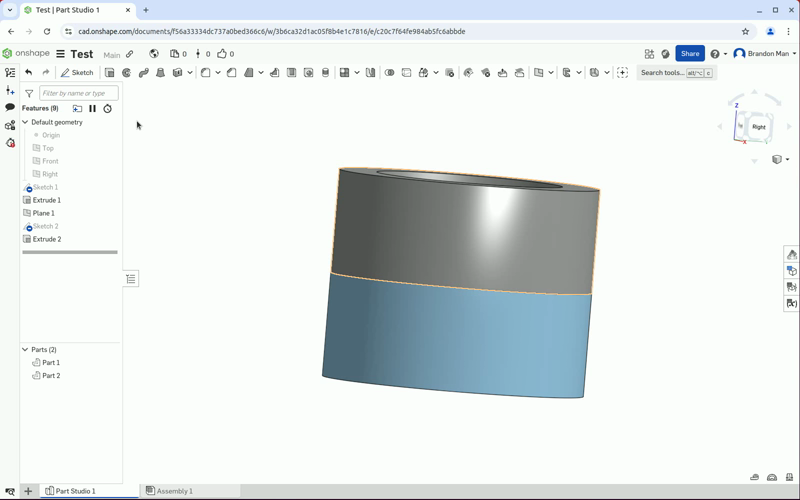
key(right, 3)
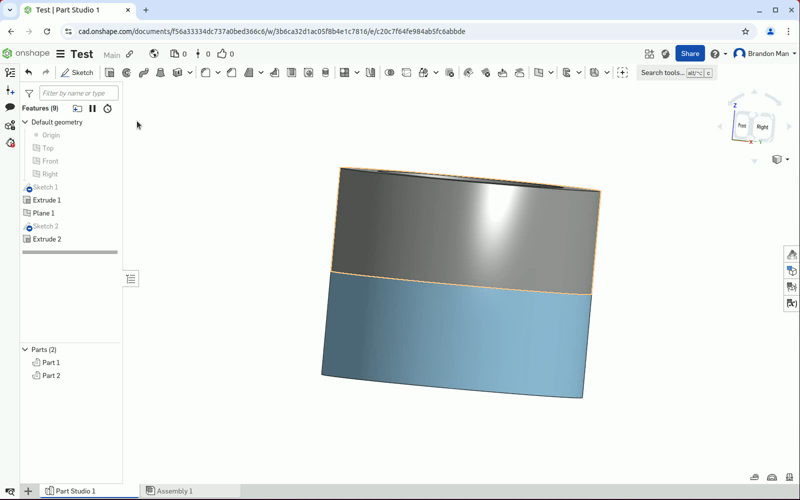
key(down, 3)
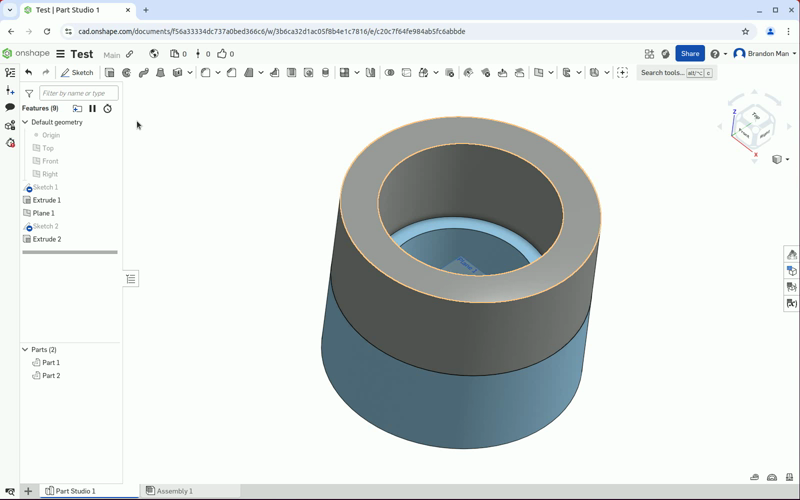
mouse_move(73, 189)
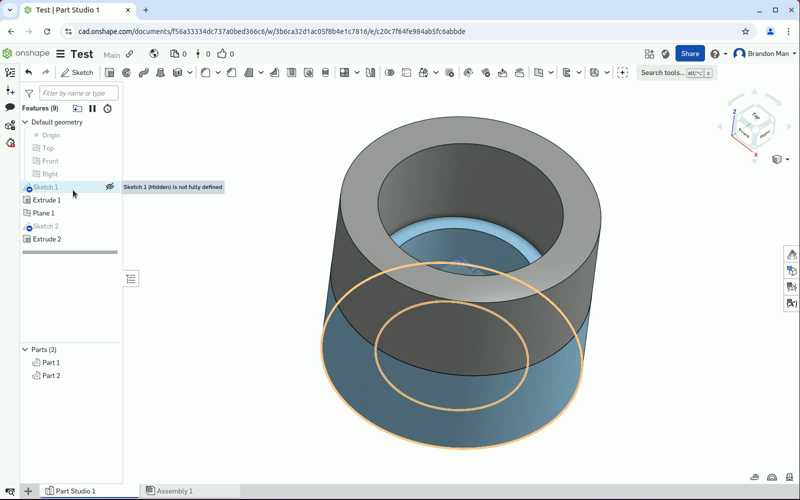
click(73, 189)